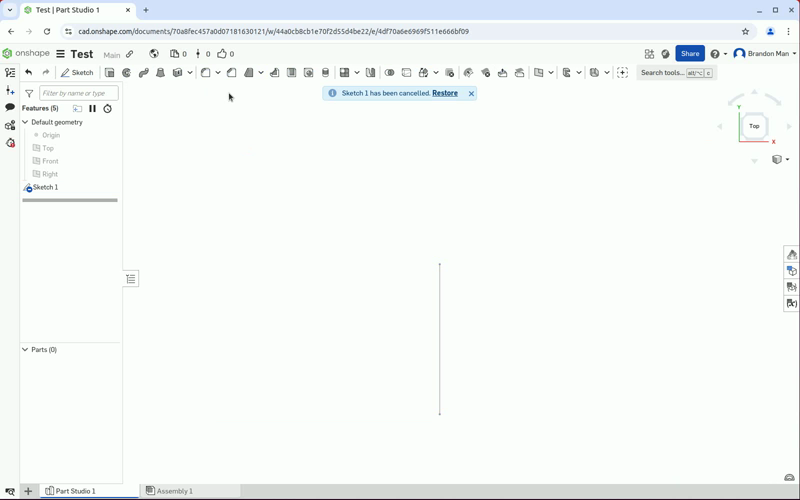
key(shift+h)
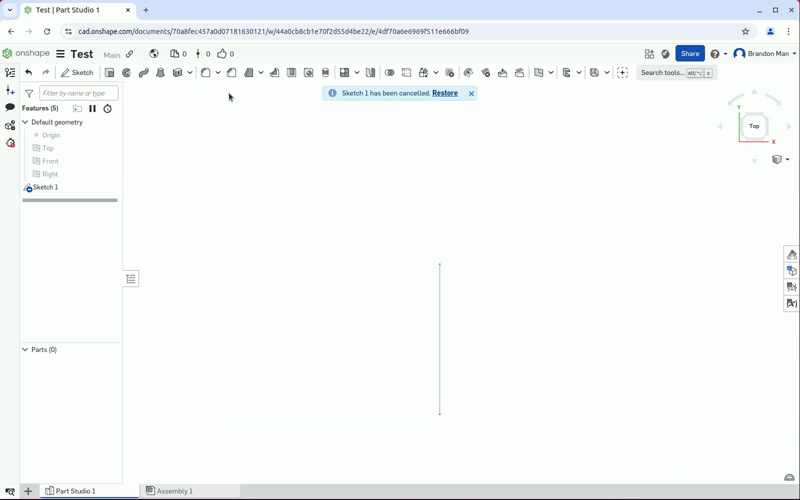
key(shift+s)
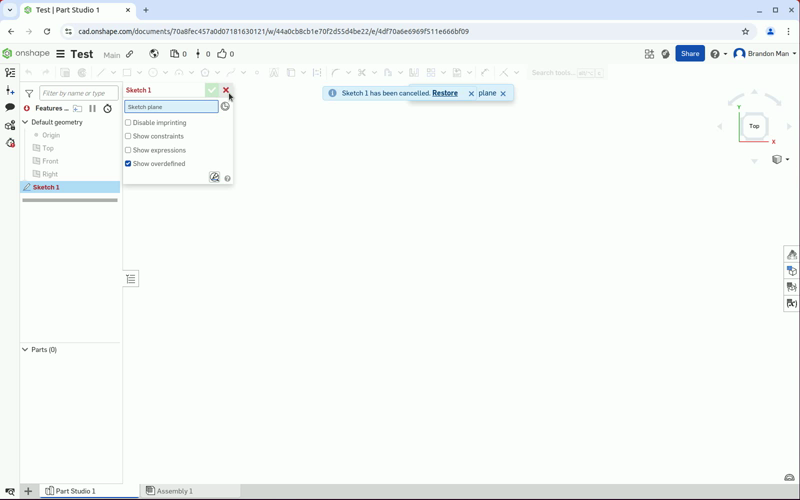
mouse_move(73, 150)
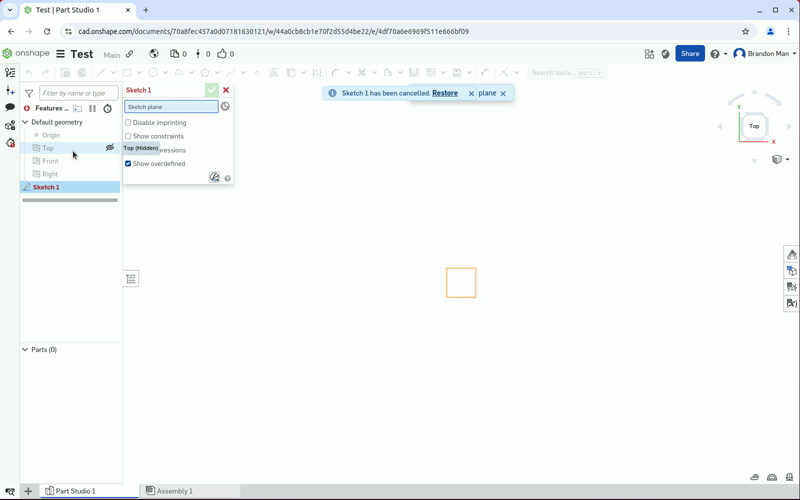
click(73, 150)
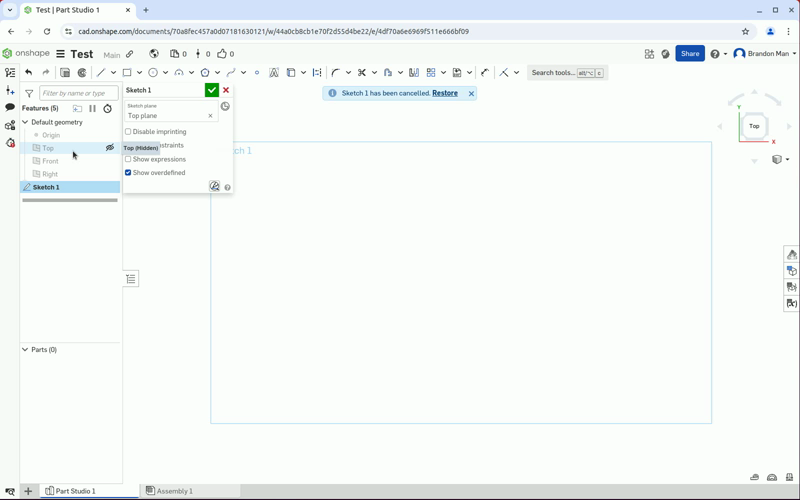
mouse_move(73, 352)
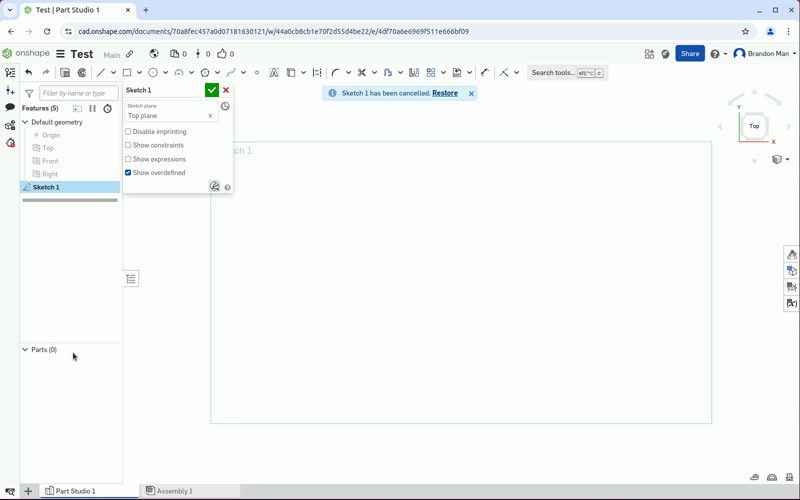
key(y)
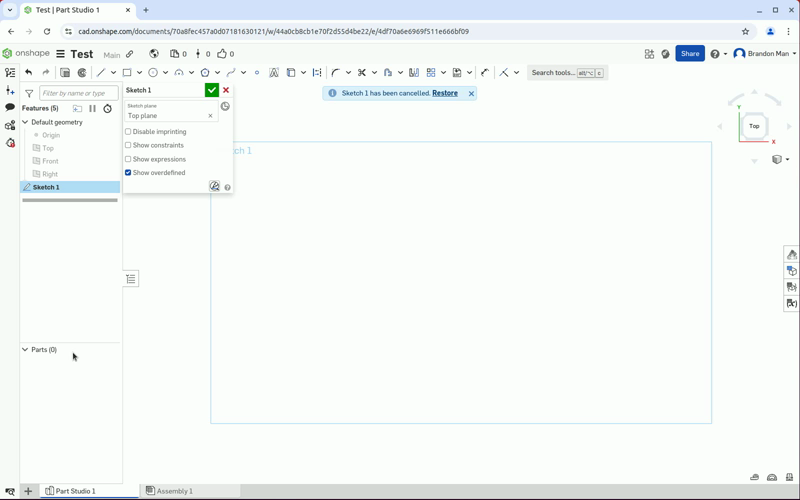
key(l)
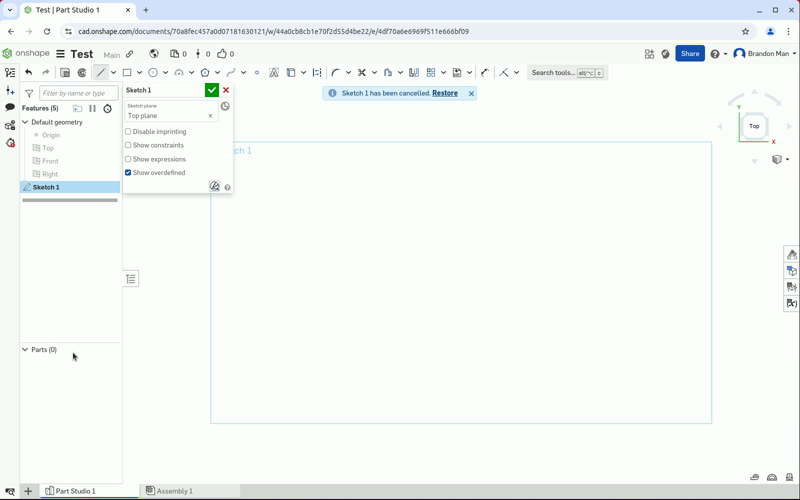
key_down(shift)
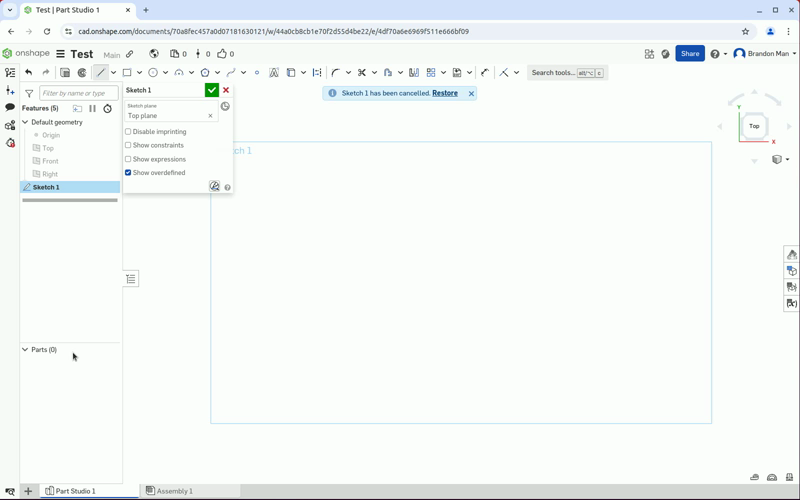
mouse_move(348, 329)
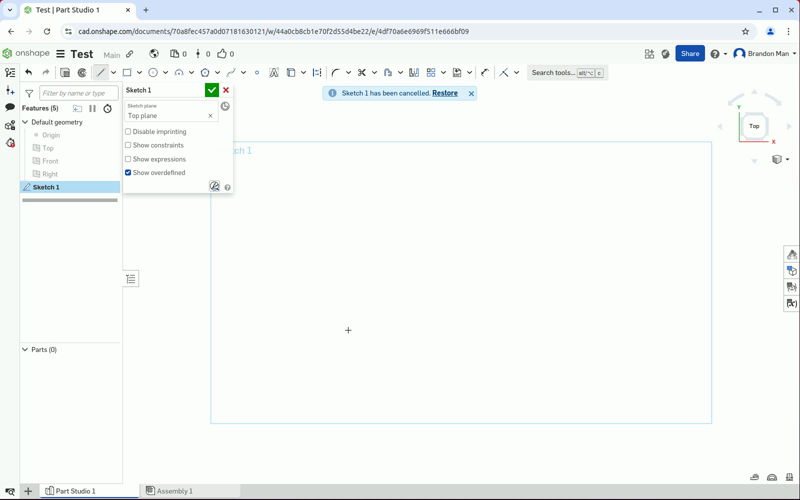
click(348, 329)
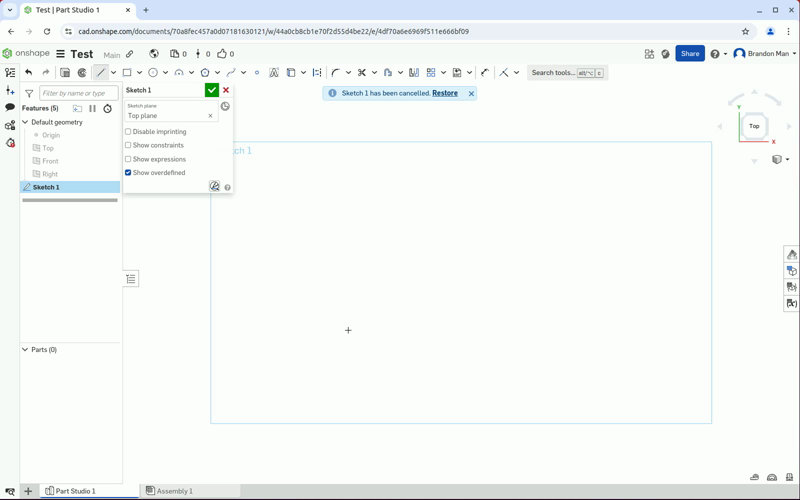
key_up(shift)
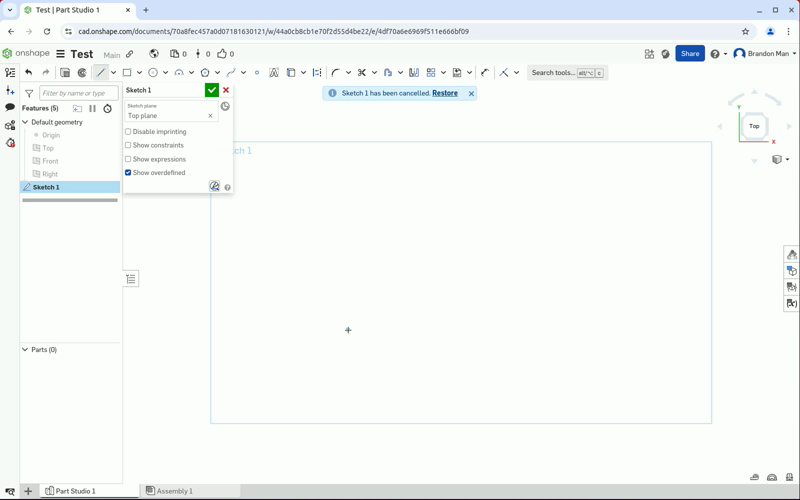
key_down(shift)
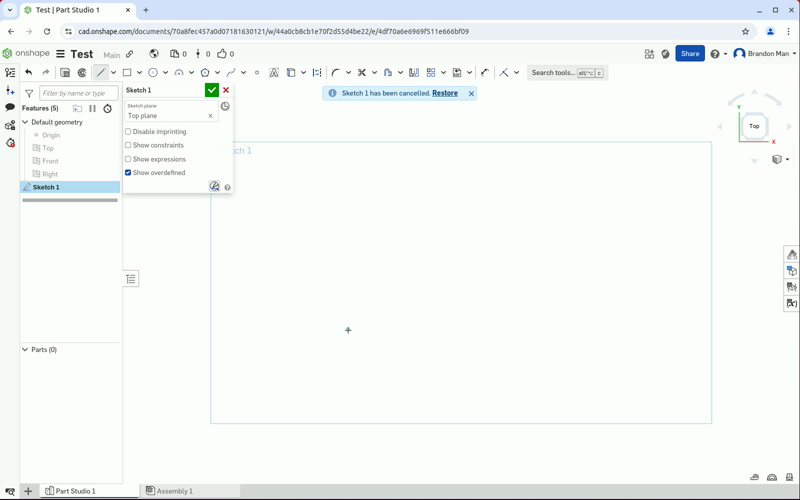
mouse_move(414, 395)
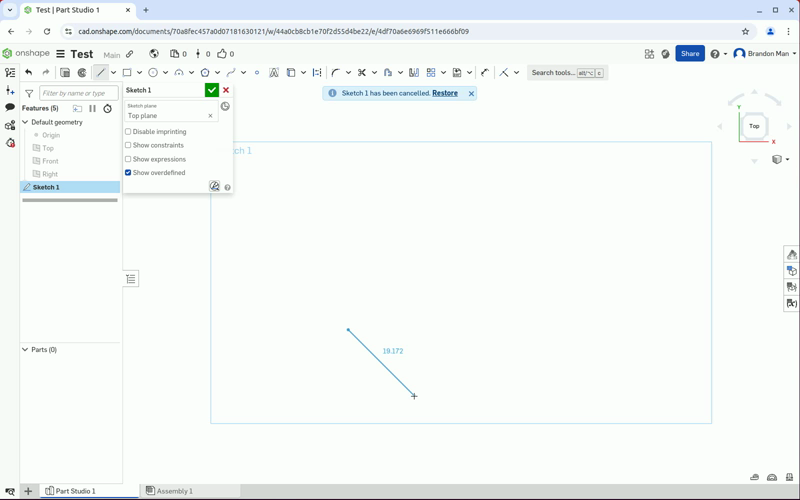
click(414, 395)
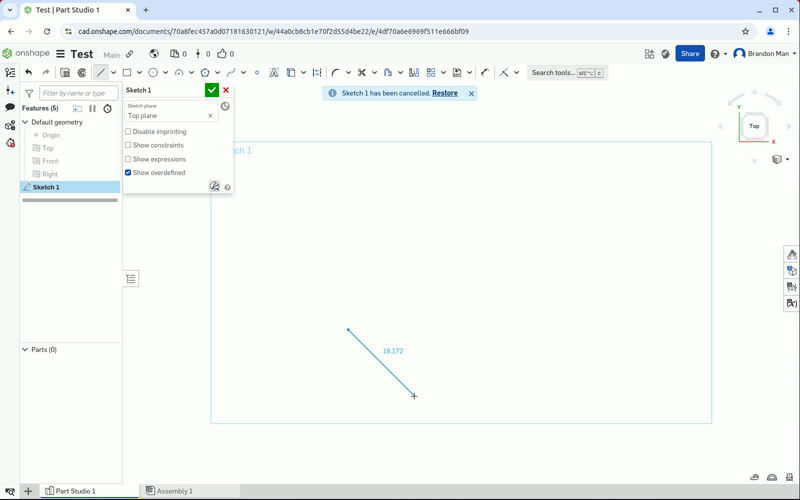
key_up(shift)
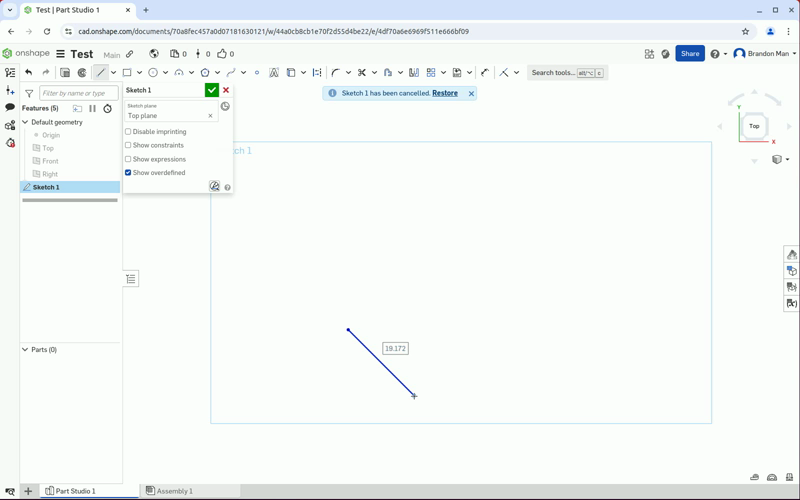
key_down(shift)
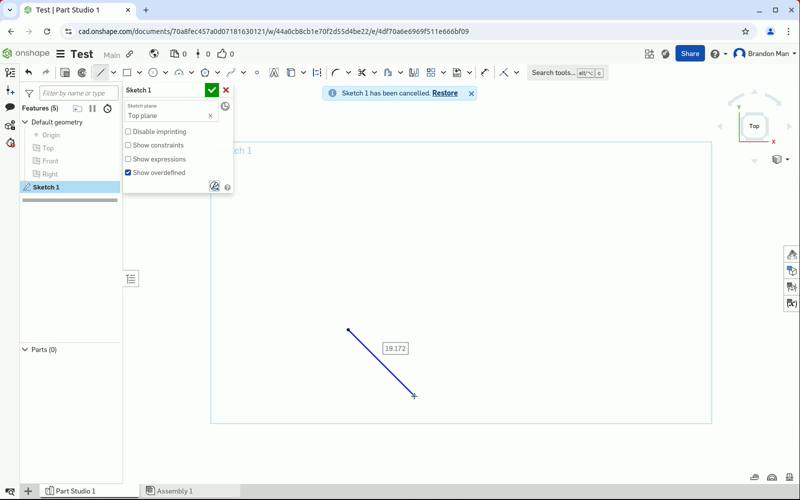
mouse_move(506, 395)
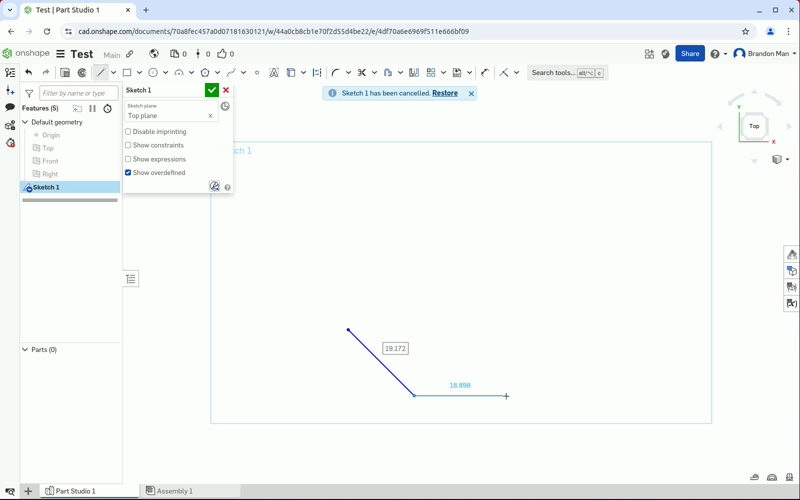
click(506, 395)
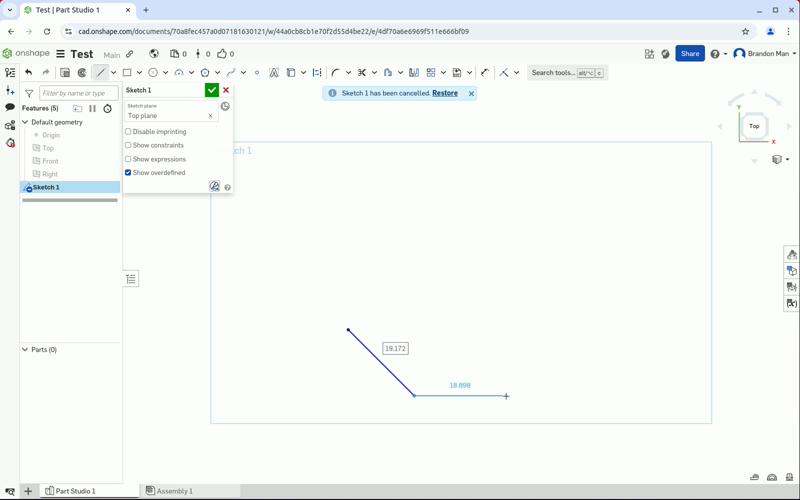
key_up(shift)
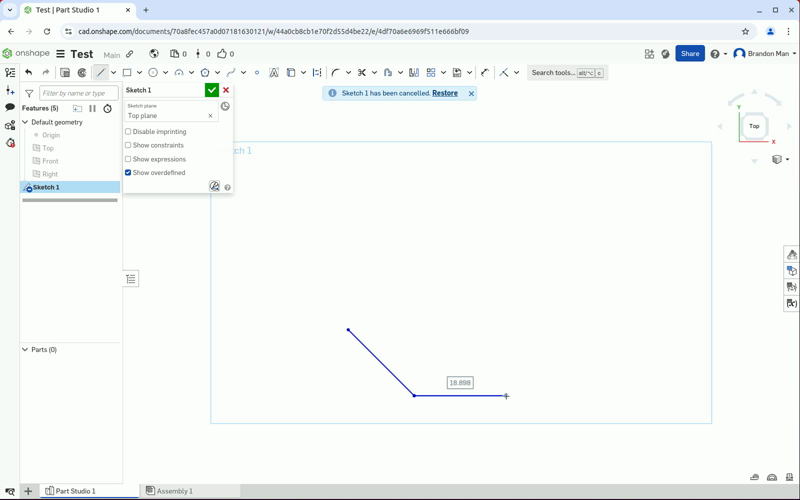
key_down(shift)
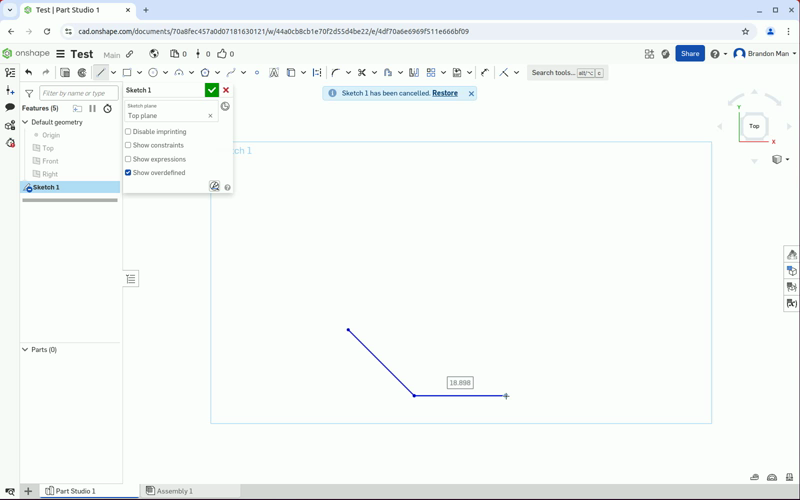
mouse_move(572, 329)
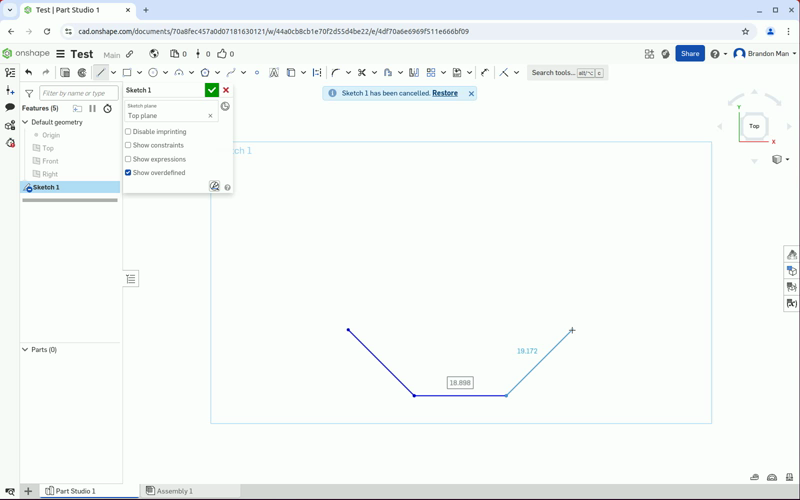
click(572, 329)
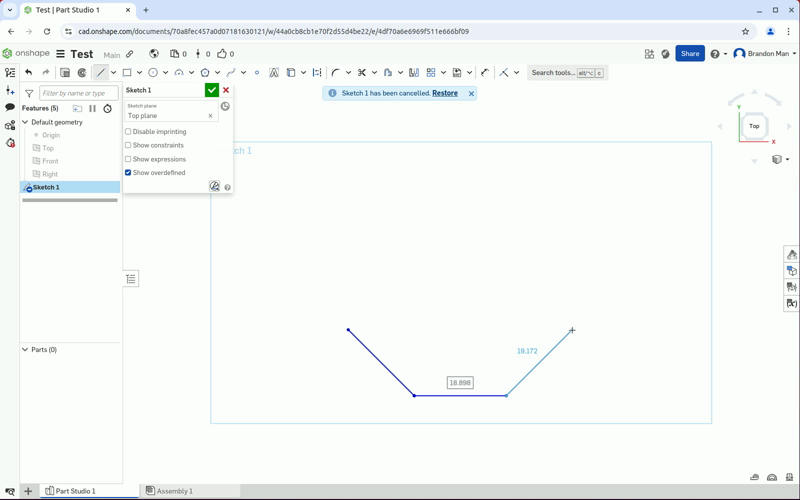
key_up(shift)
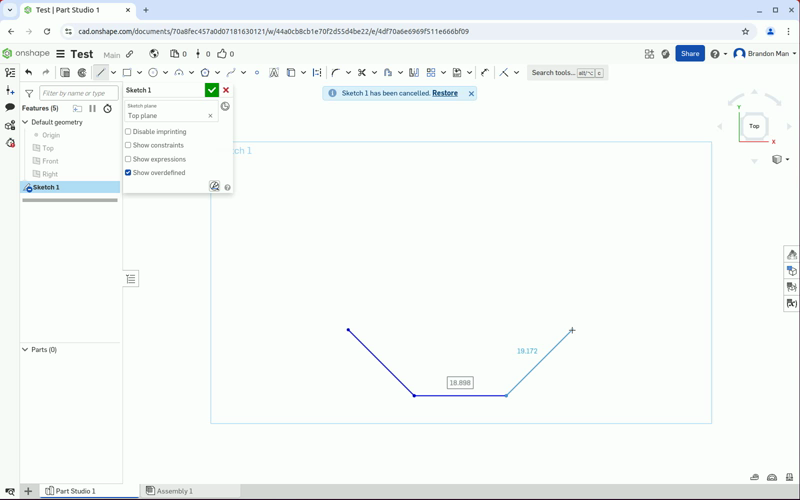
key_down(shift)
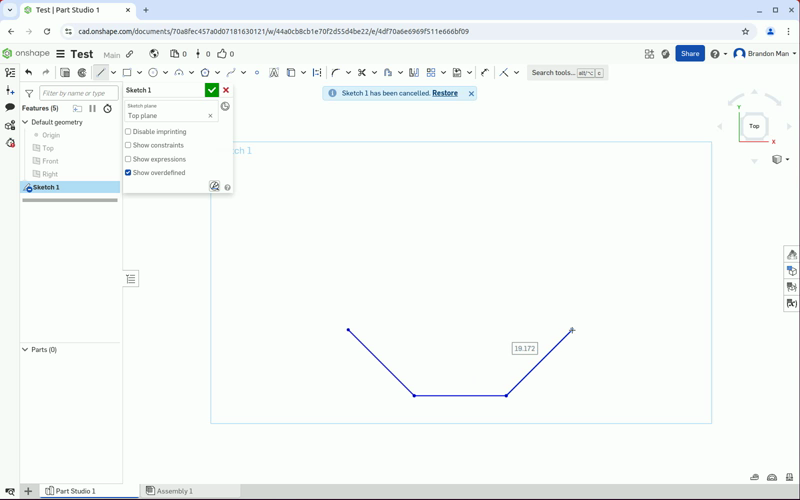
mouse_move(572, 237)
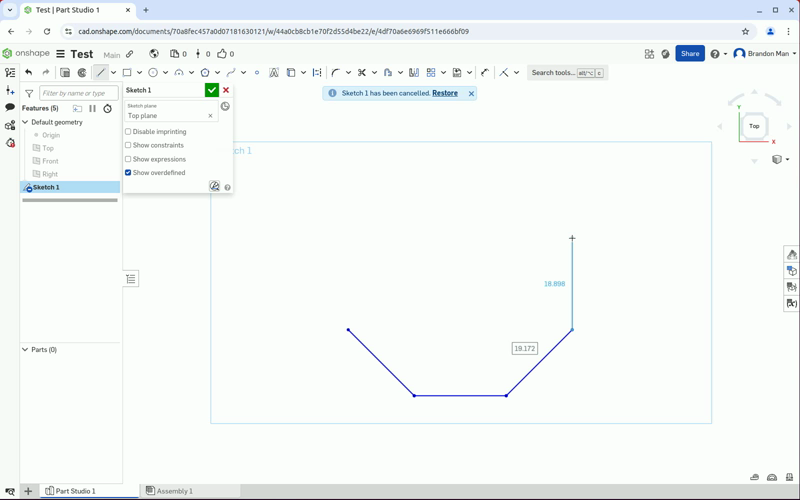
click(572, 237)
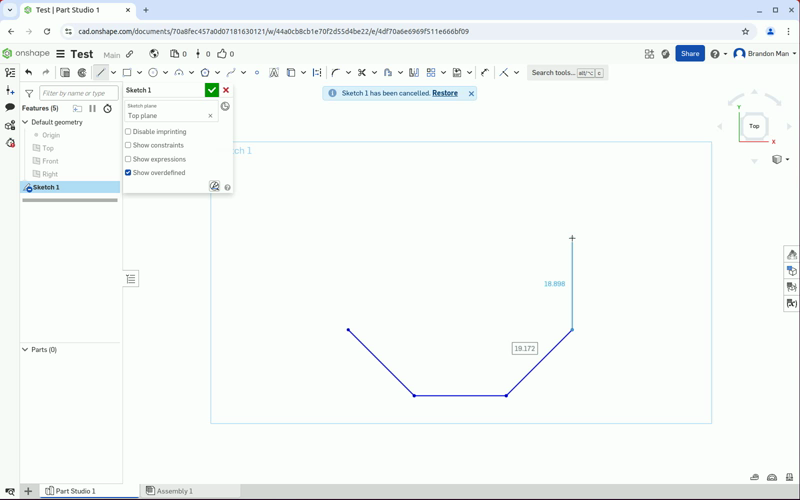
key_up(shift)
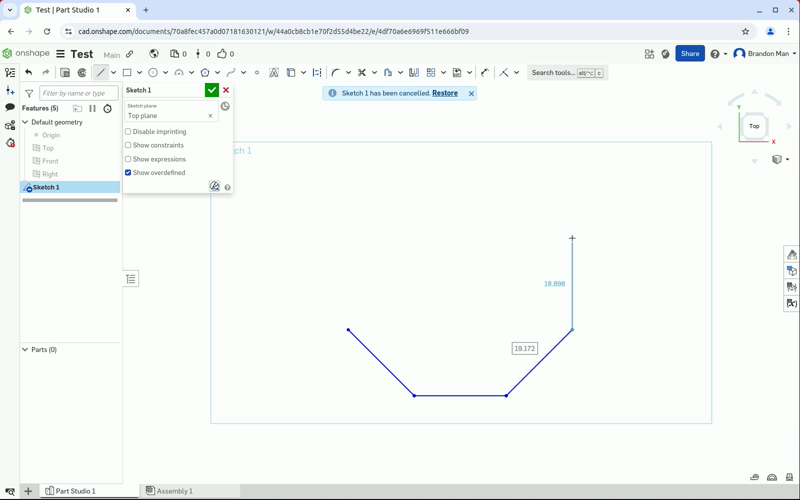
key_down(shift)
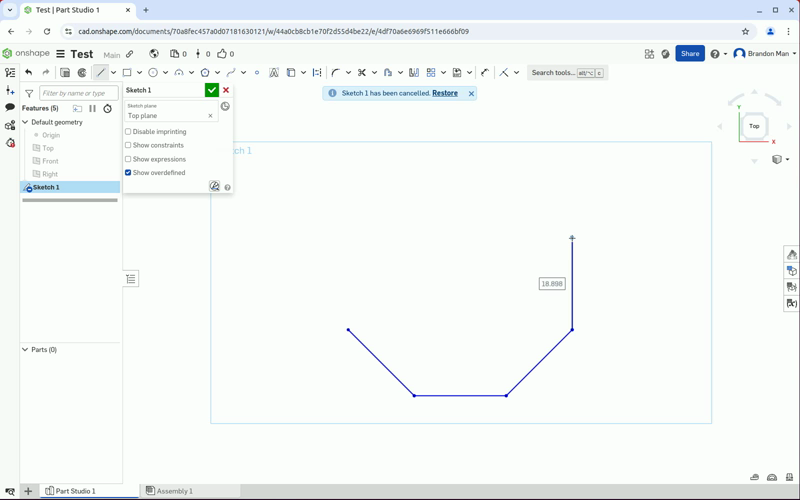
mouse_move(506, 171)
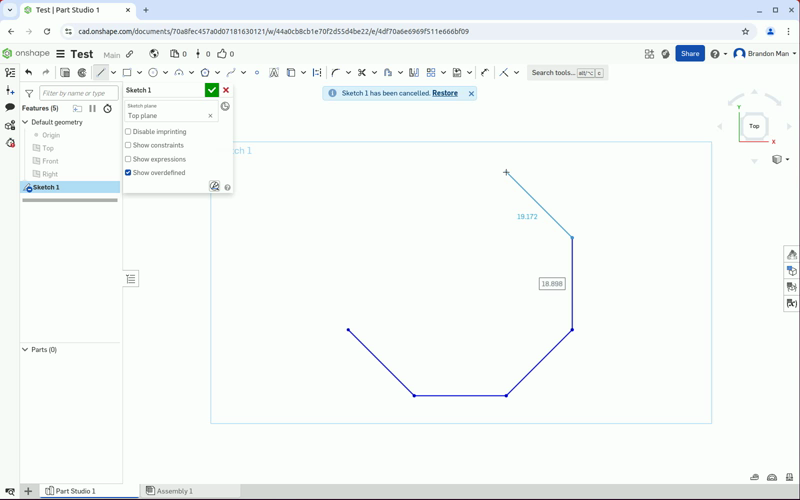
click(506, 171)
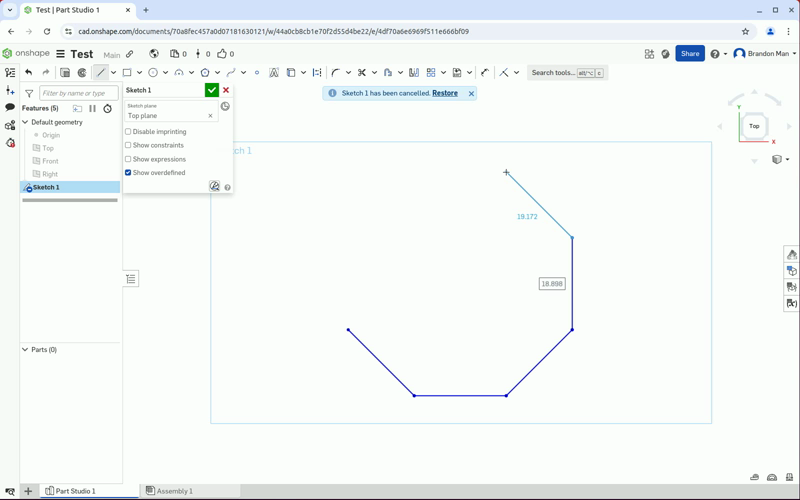
key_up(shift)
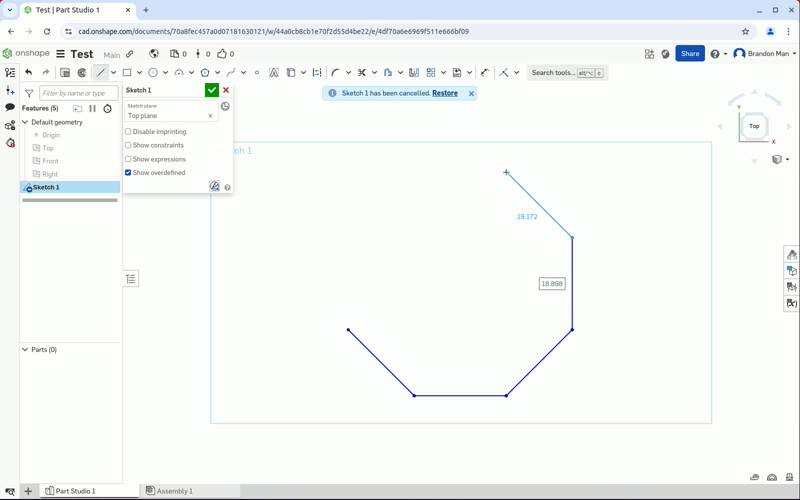
key_down(shift)
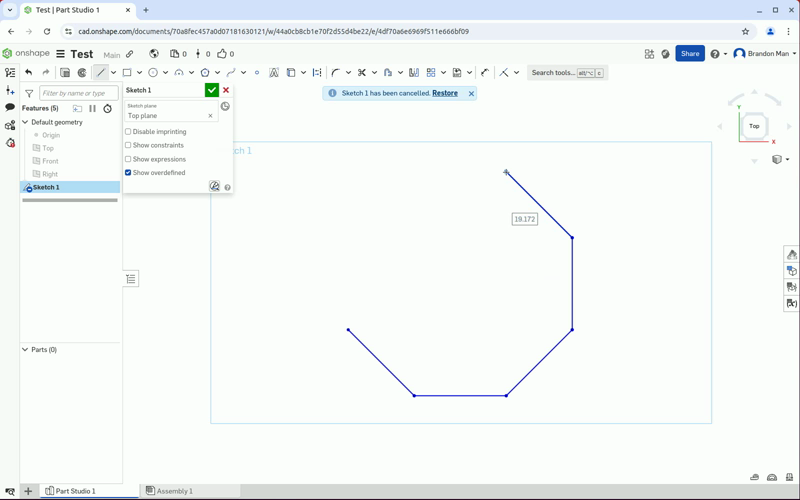
mouse_move(414, 171)
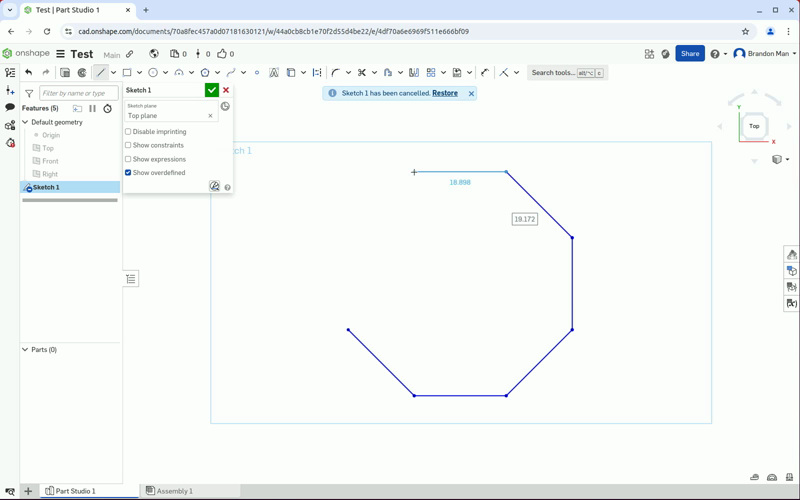
click(414, 171)
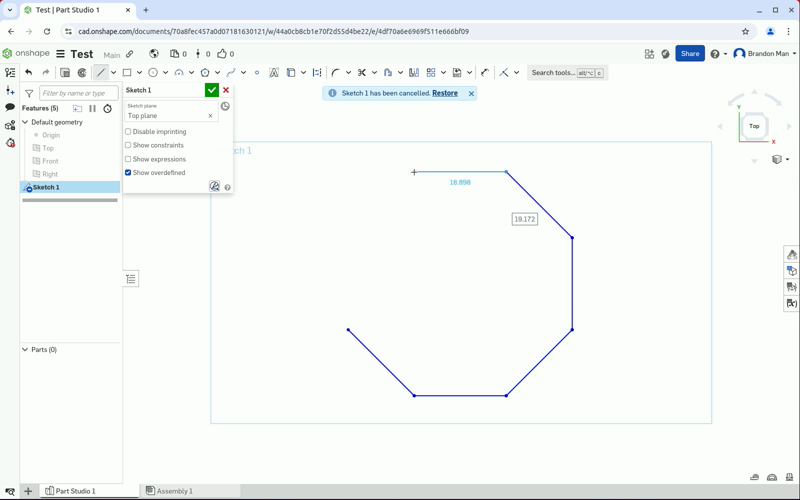
key_up(shift)
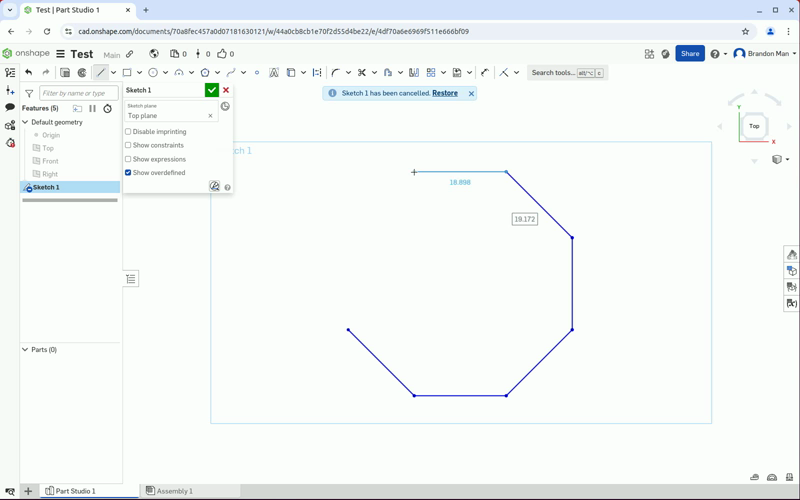
key_down(shift)
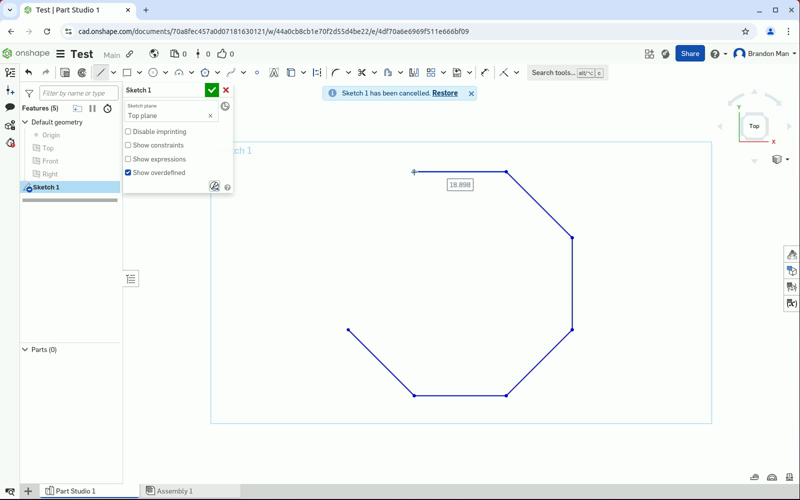
mouse_move(348, 237)
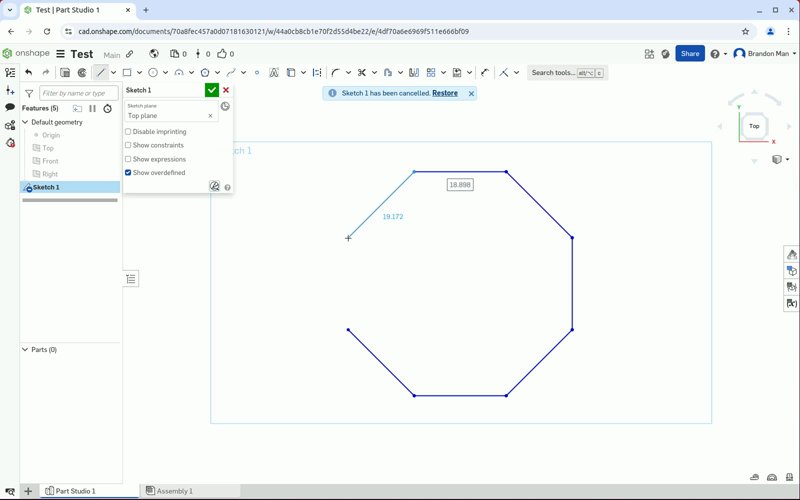
click(348, 237)
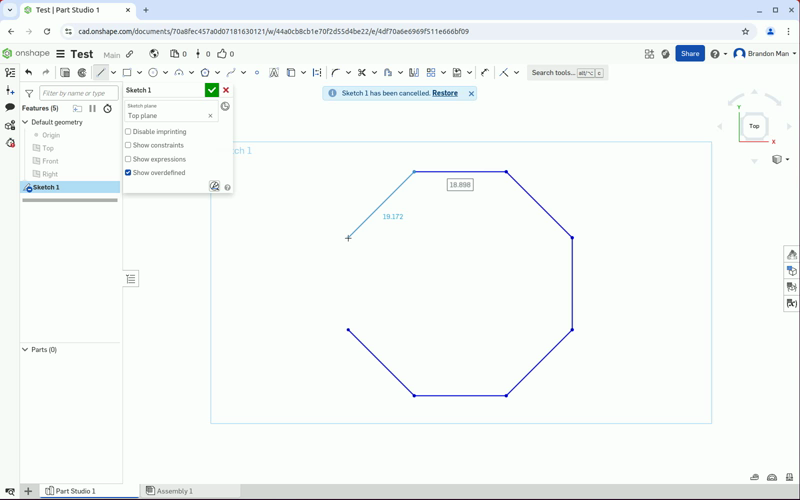
key_up(shift)
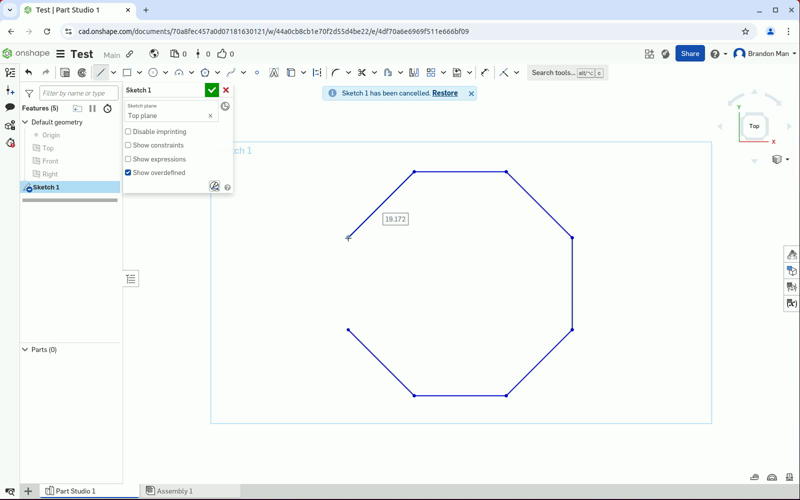
key_down(shift)
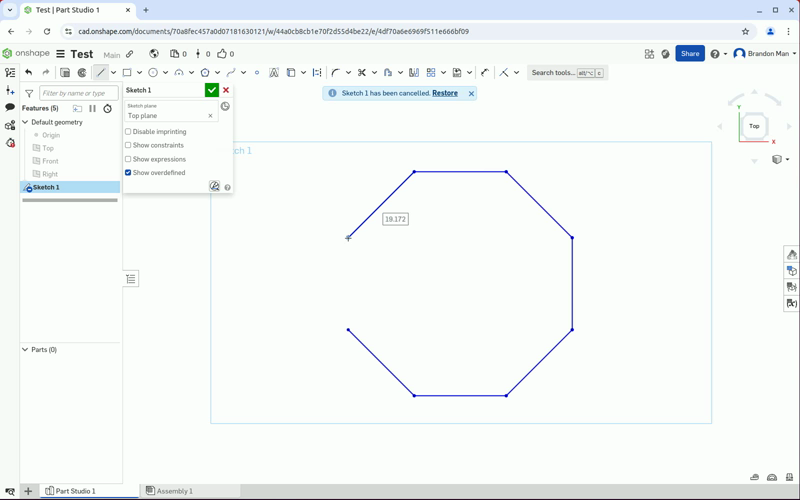
mouse_move(348, 329)
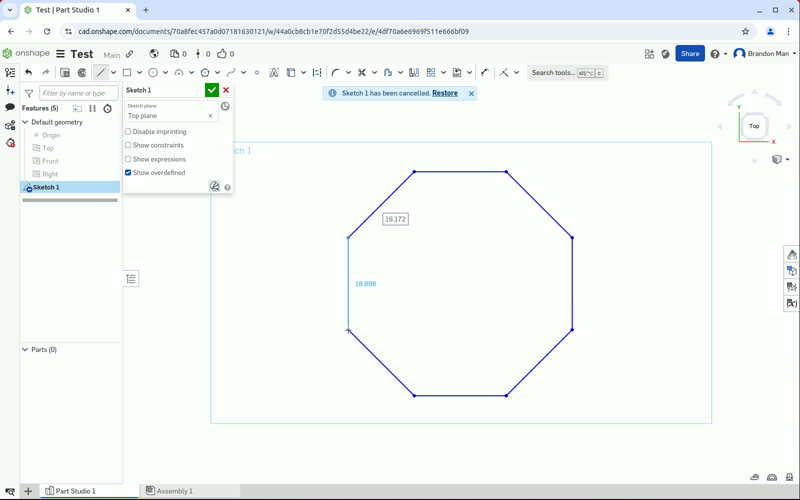
key_up(shift)
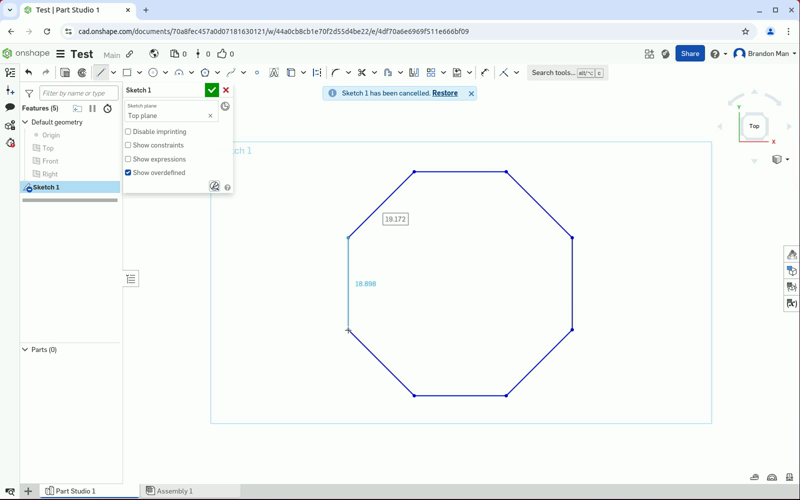
click(348, 329)
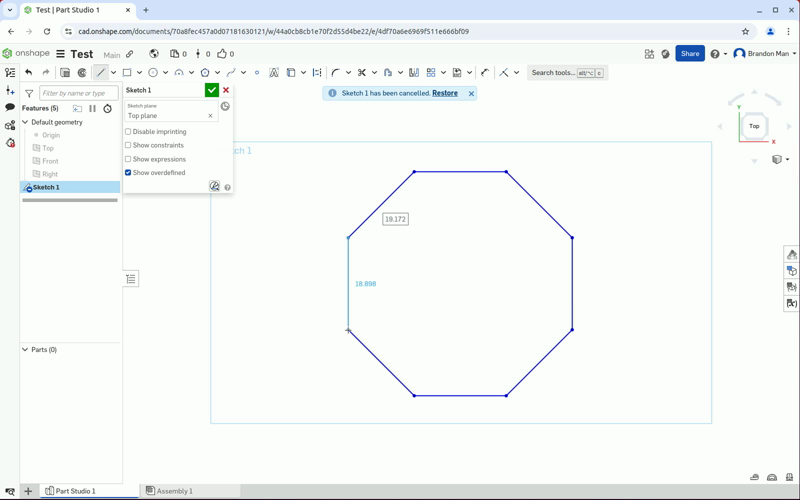
key(esc)
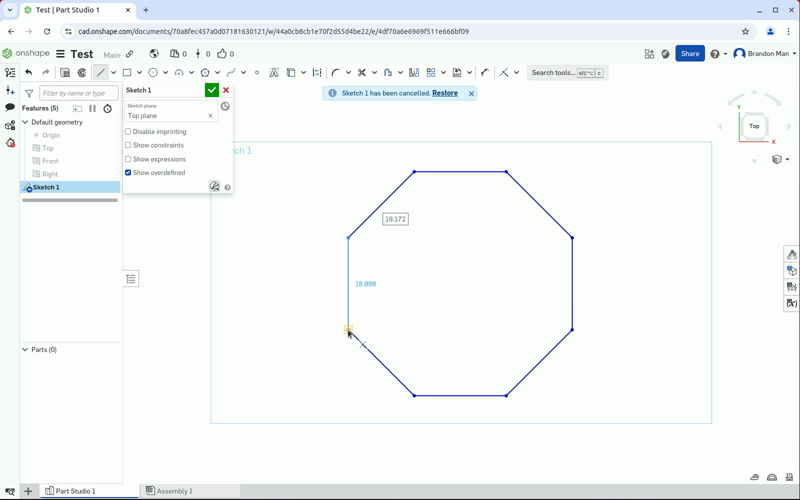
mouse_move(491, 238)
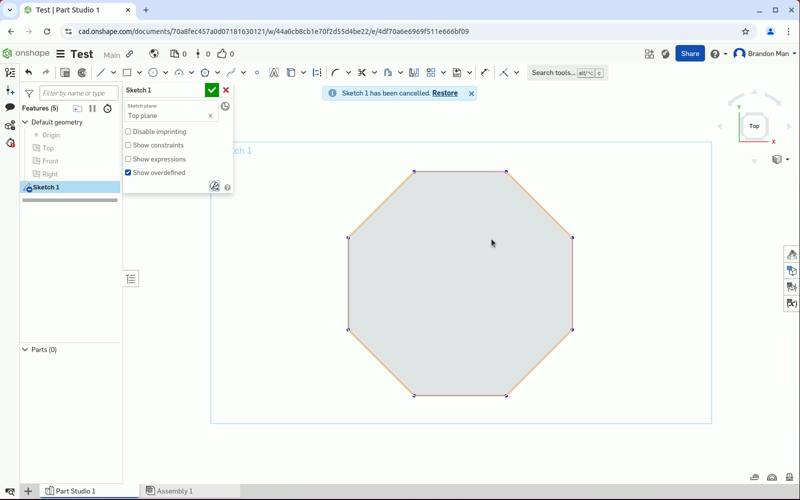
click(491, 238)
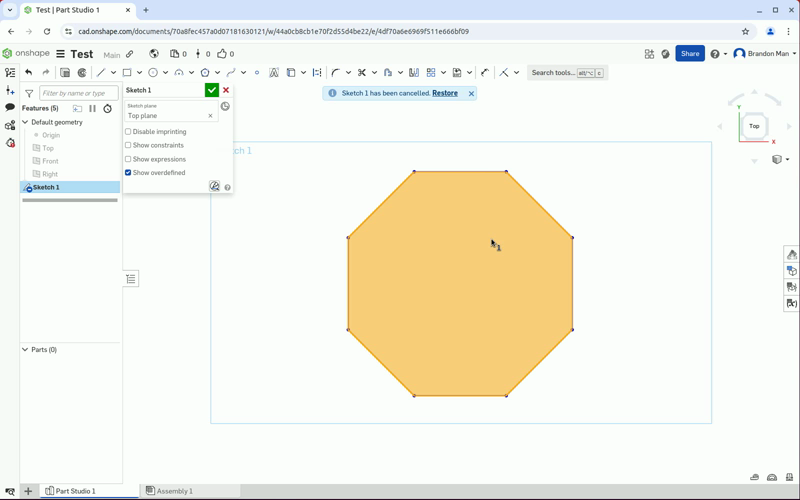
mouse_move(73, 352)
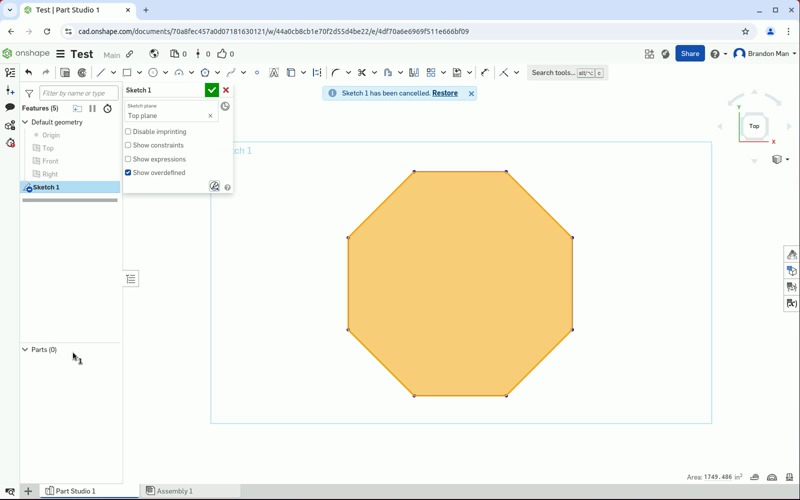
key(shift+y)
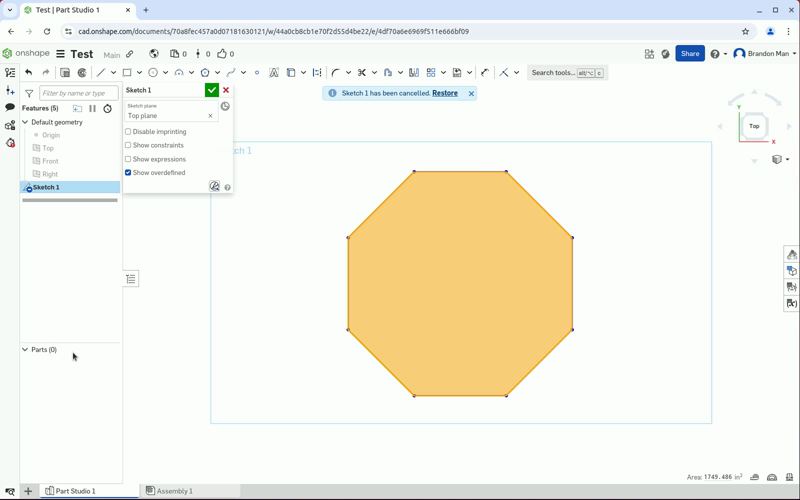
key(shift+e)
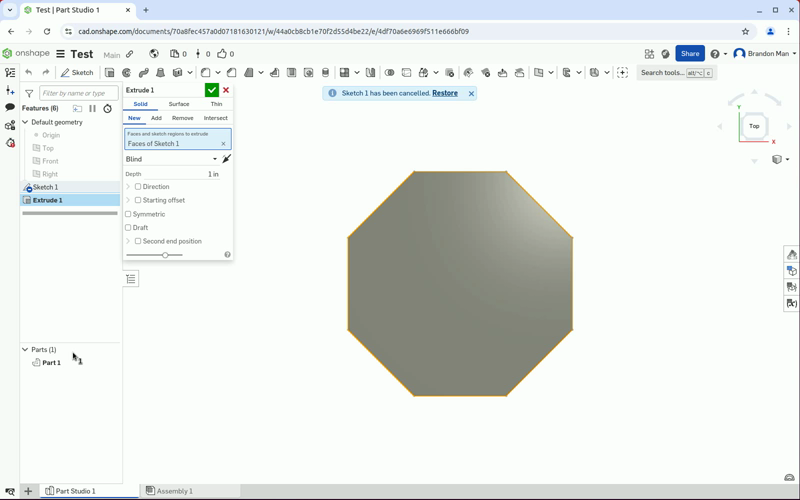
mouse_move(143, 106)
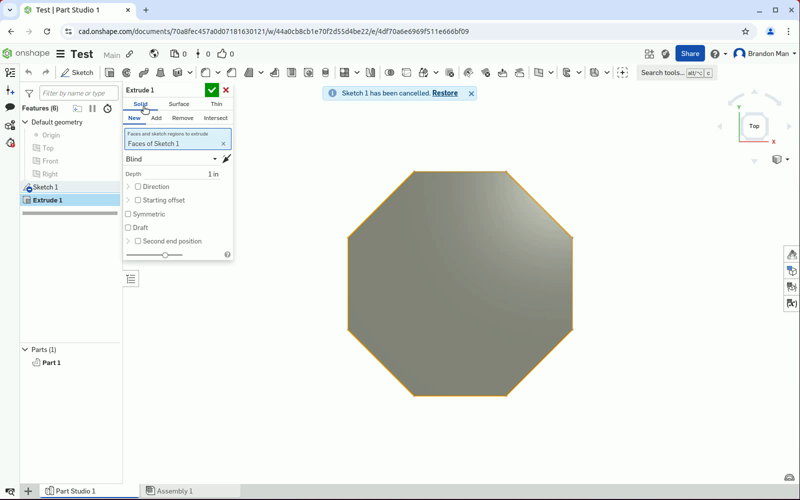
click(143, 106)
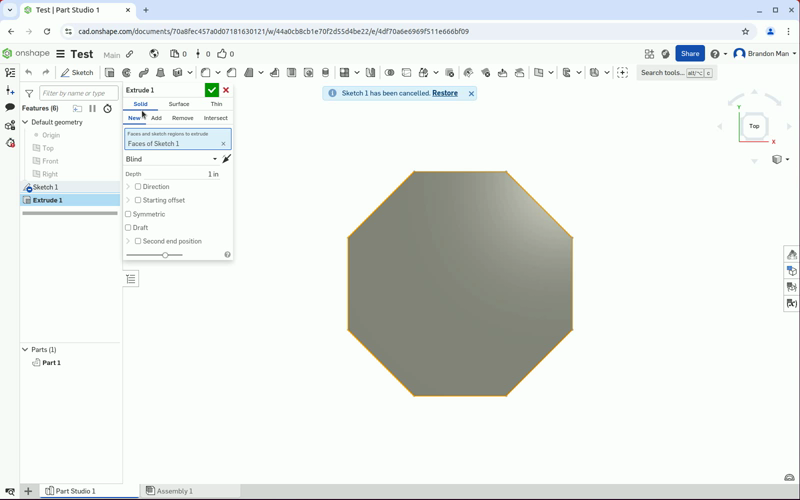
mouse_move(137, 120)
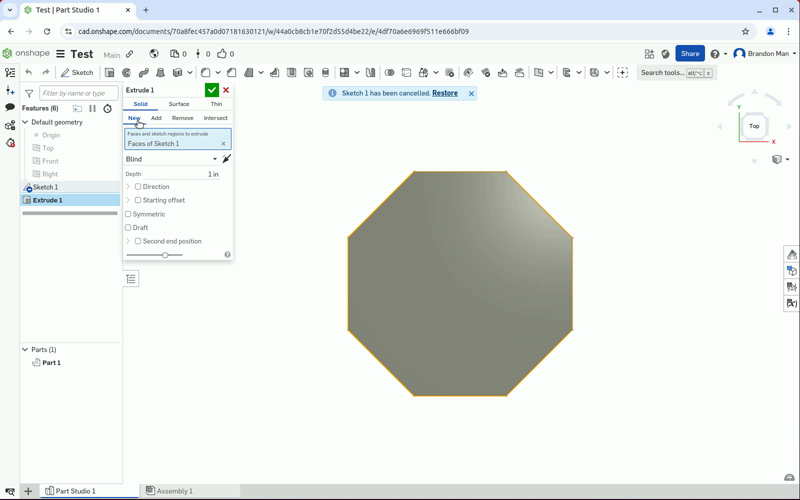
click(137, 120)
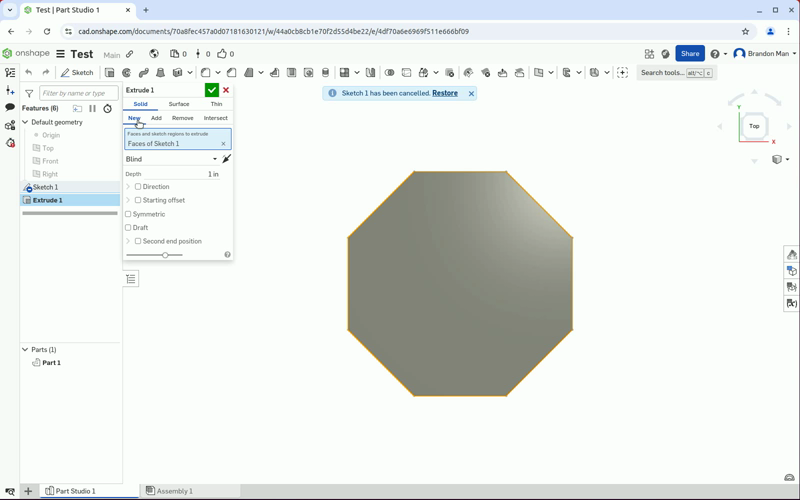
key(tab, 4)
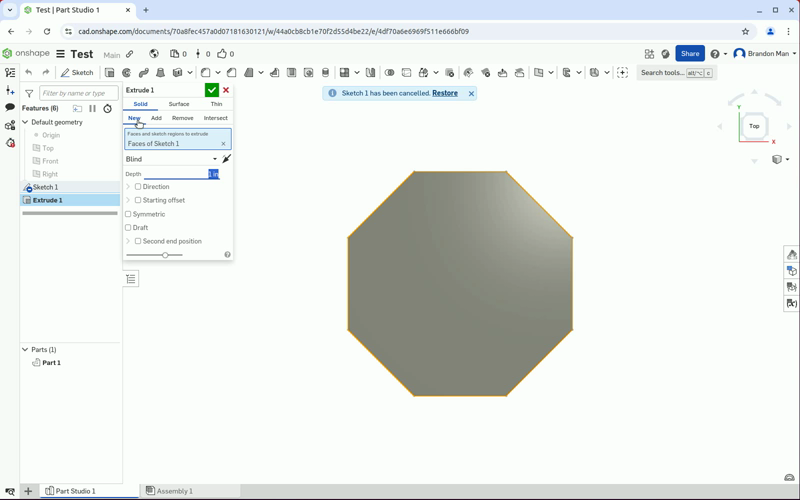
text(4.574)
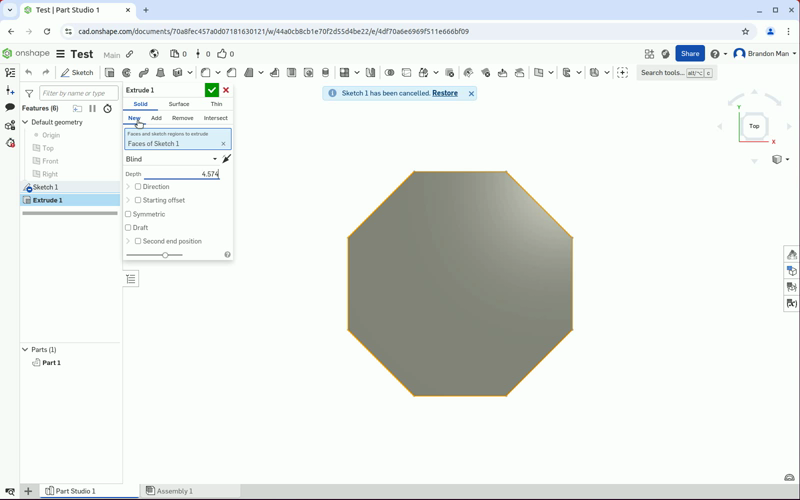
key(enter)
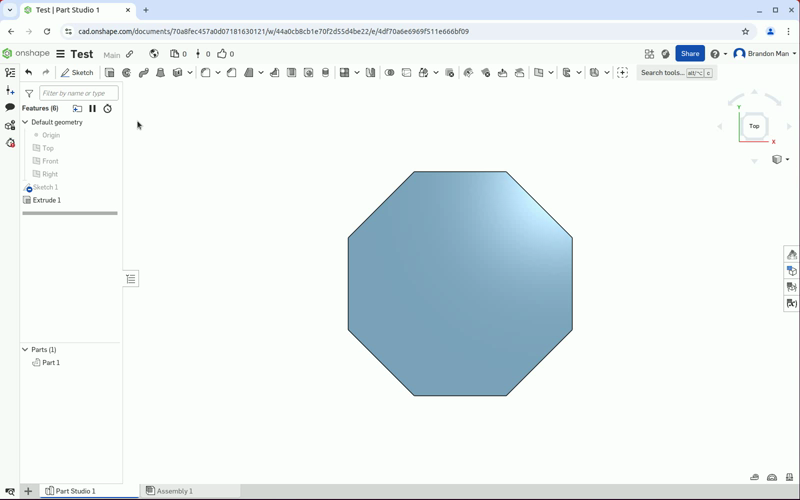
key(shift+h)
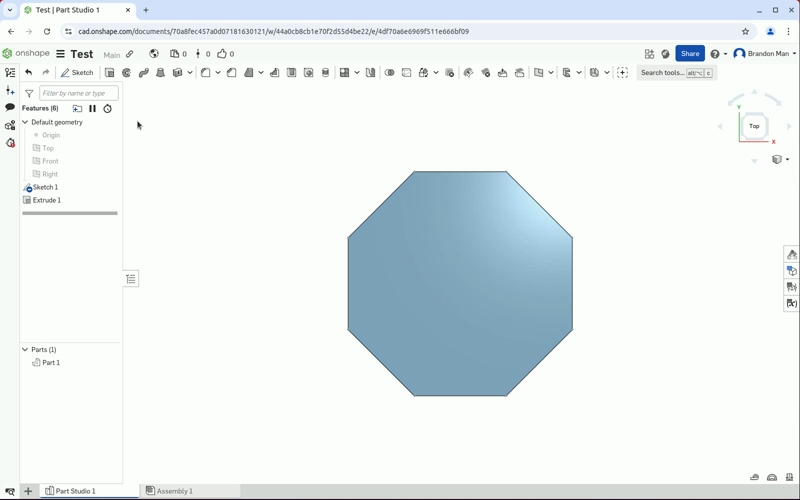
key(shift+h)
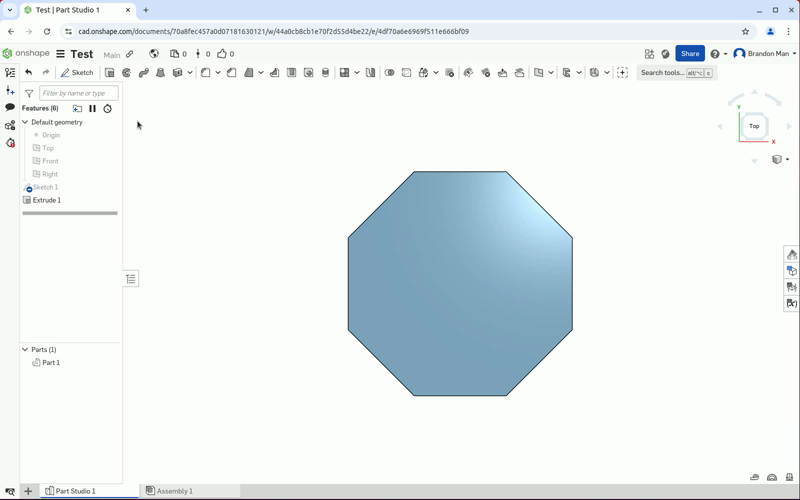
mouse_move(73, 189)
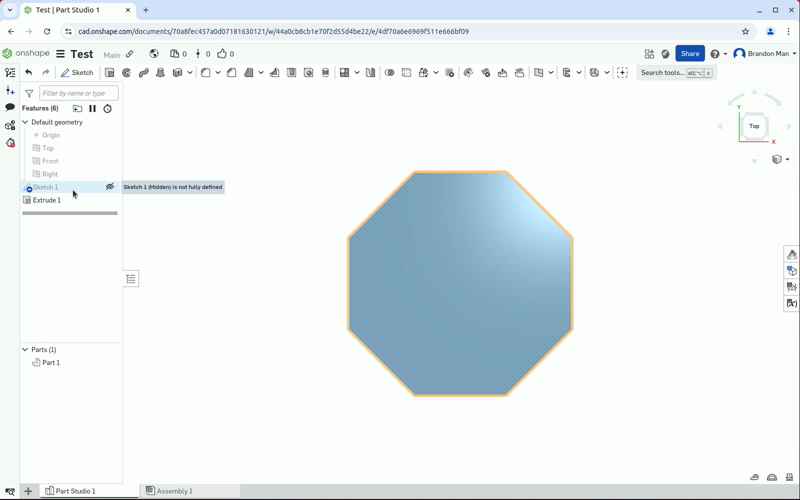
click(73, 189)
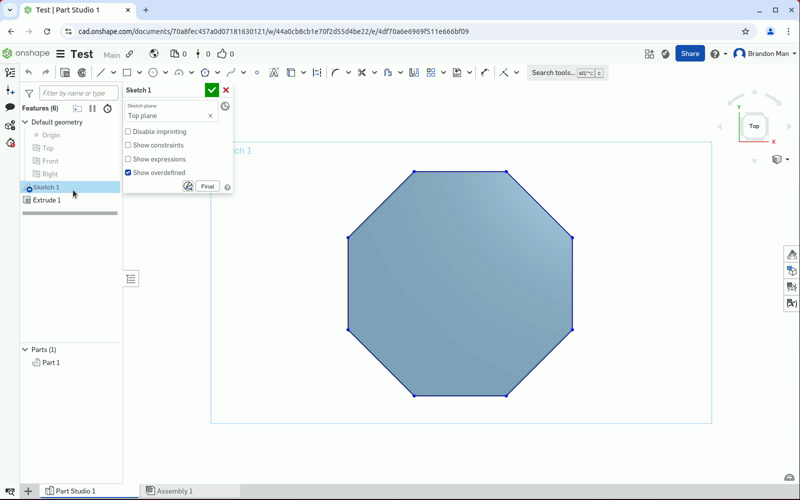
mouse_move(229, 92)
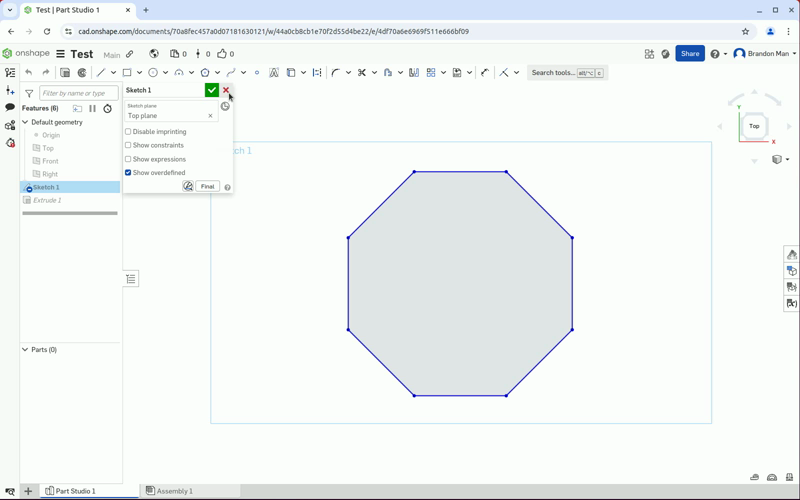
click(229, 92)
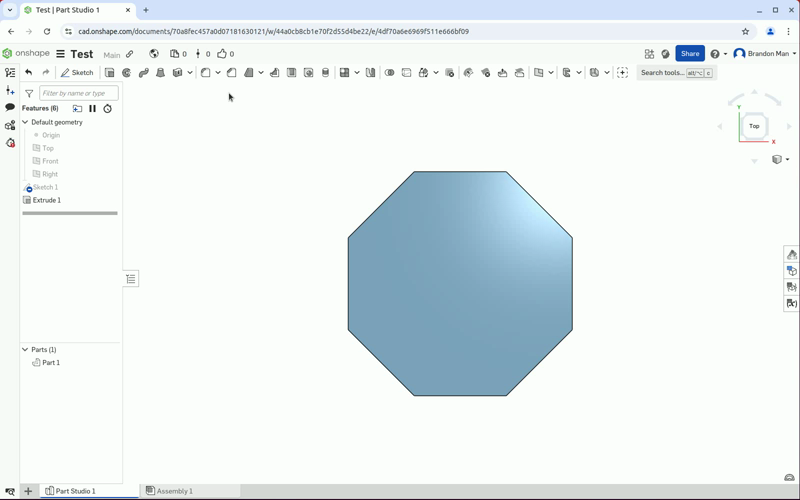
mouse_move(541, 75)
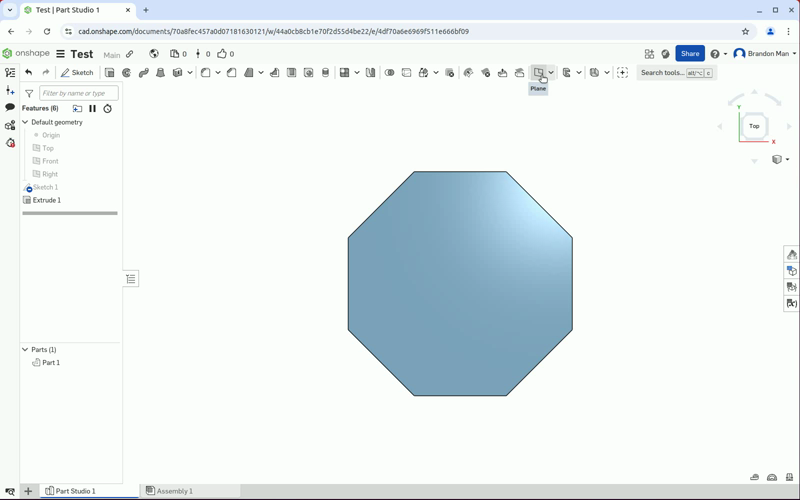
click(541, 75)
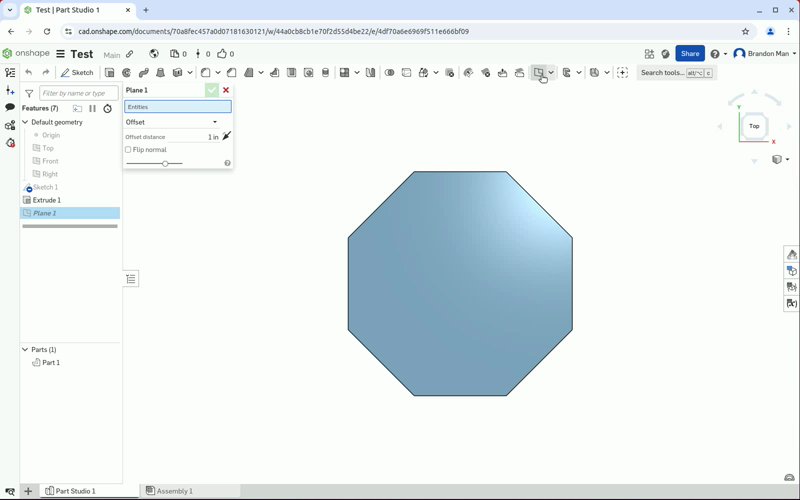
mouse_move(73, 150)
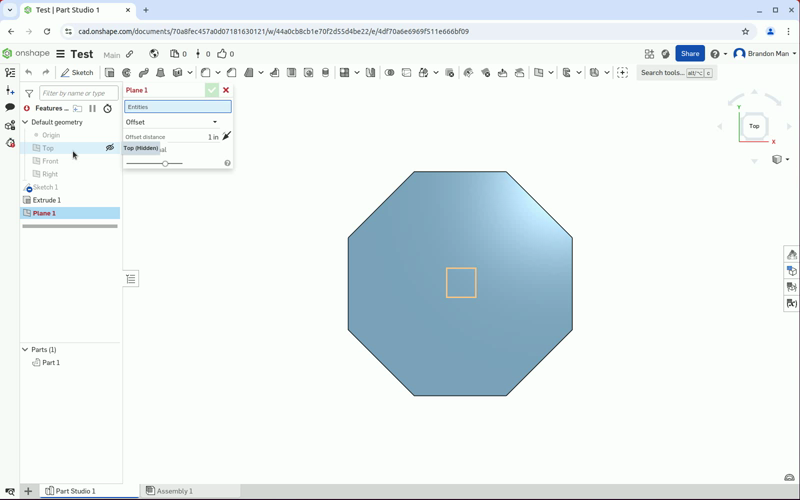
click(73, 150)
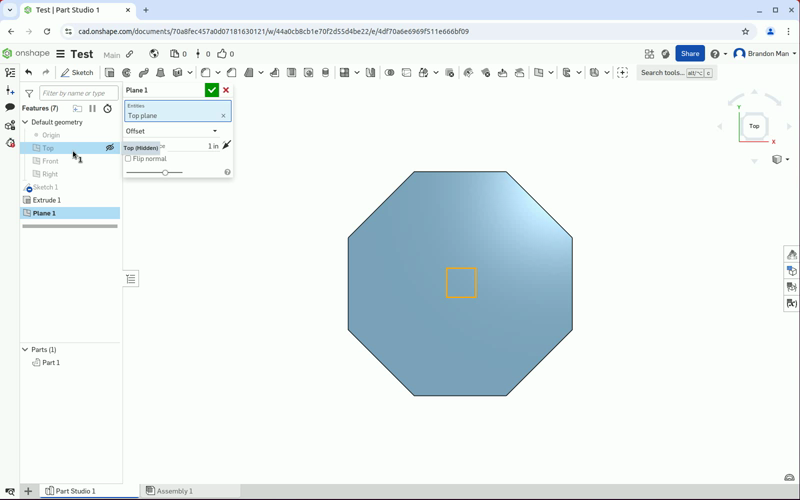
key(tab, 2)
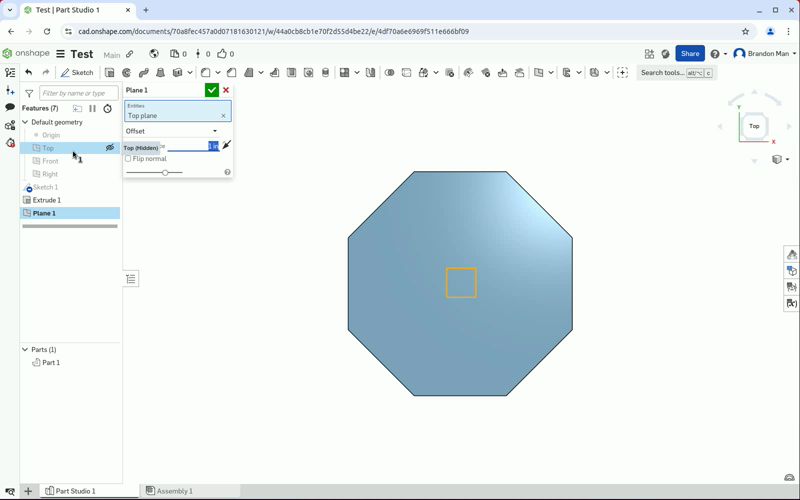
text(4.56)
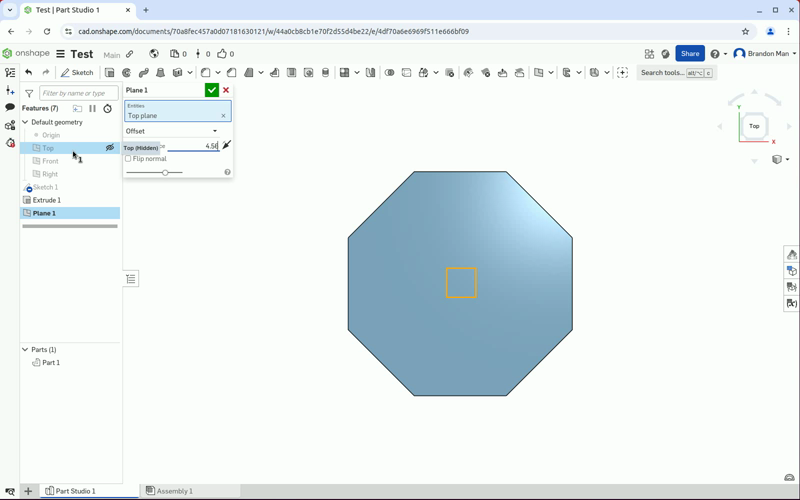
key(enter, 2)
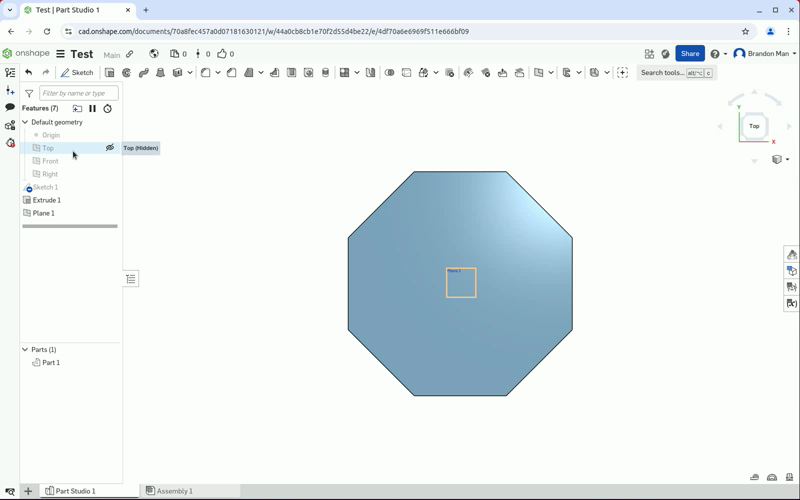
key(shift+s)
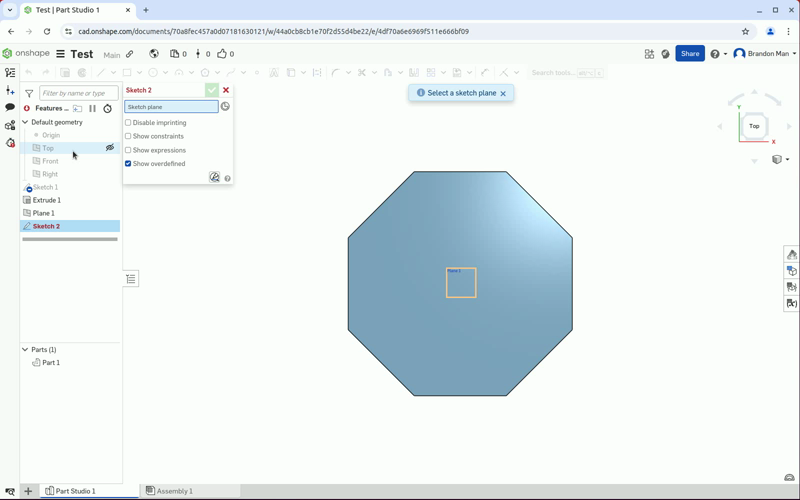
mouse_move(73, 215)
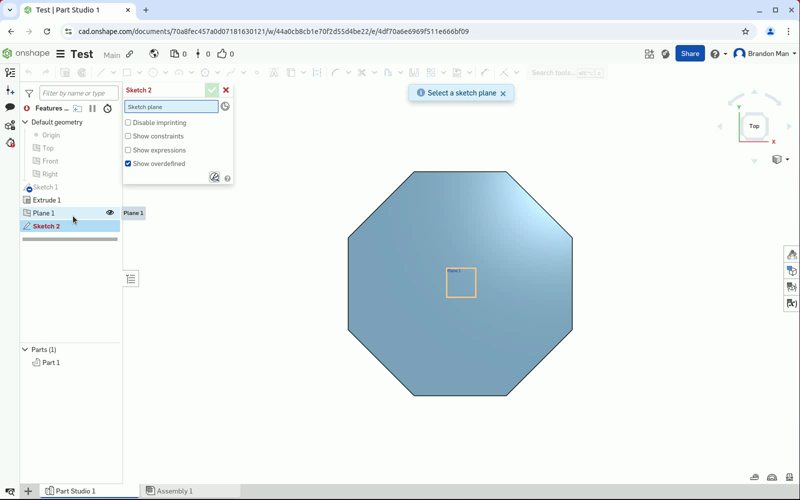
click(73, 215)
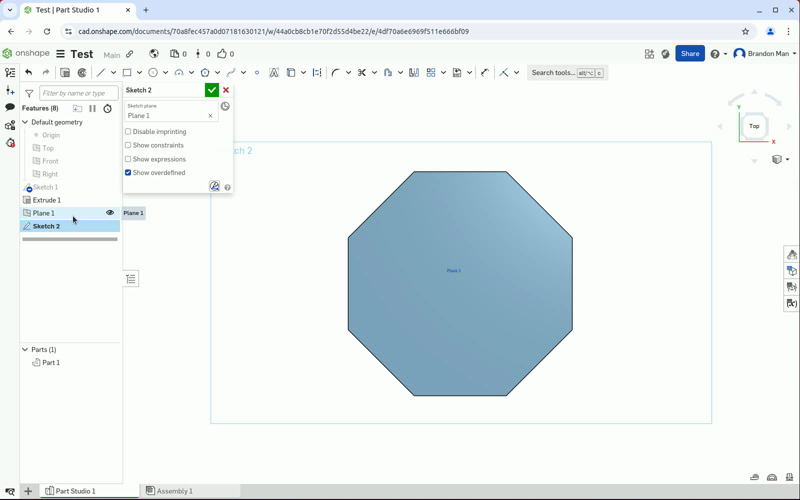
mouse_move(73, 352)
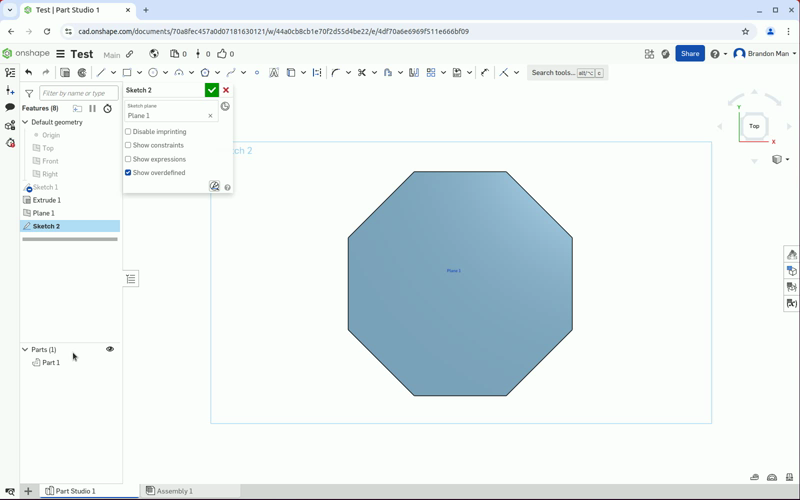
key(y)
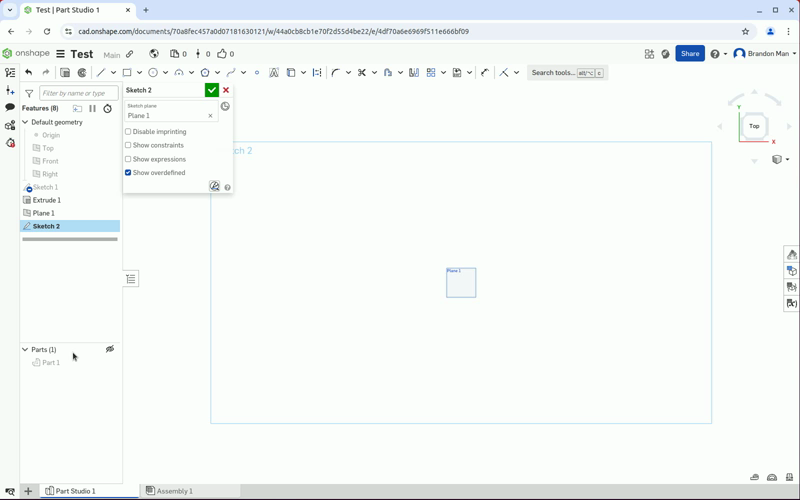
key(c)
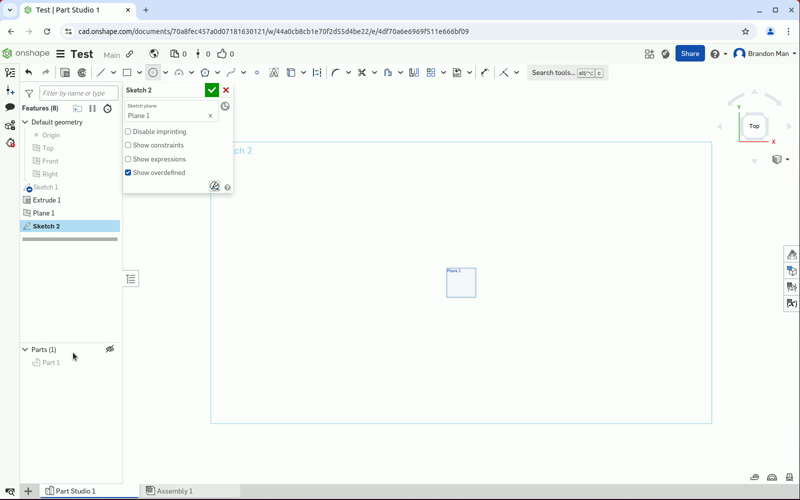
key_down(shift)
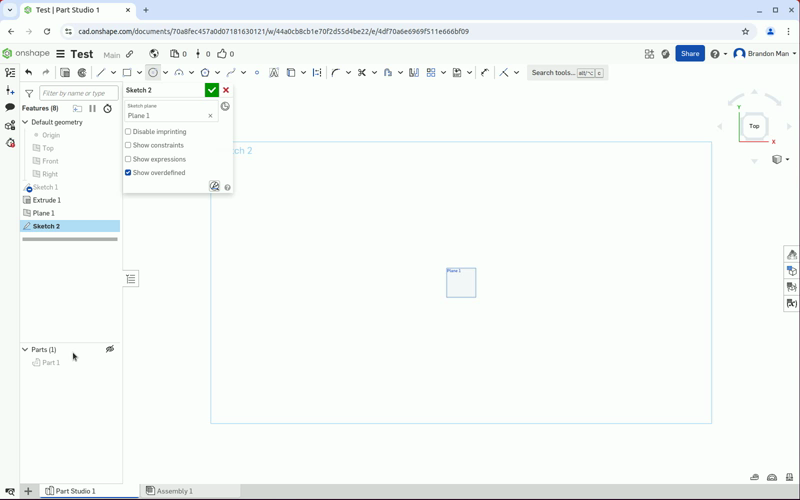
mouse_move(460, 282)
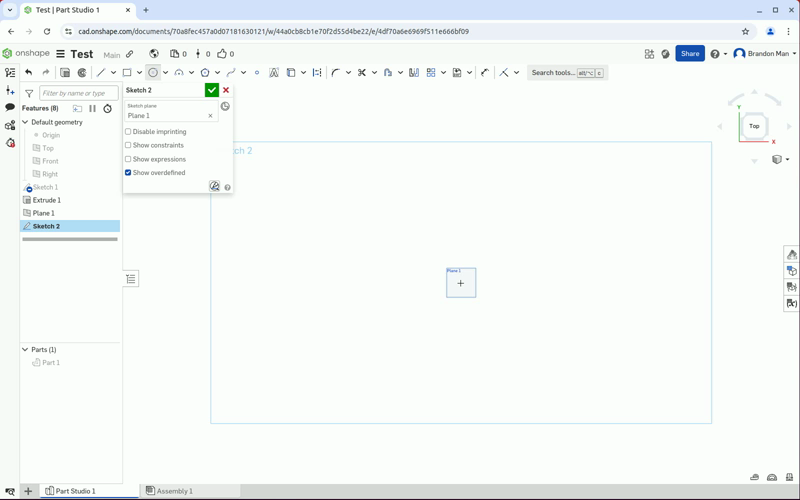
click(460, 282)
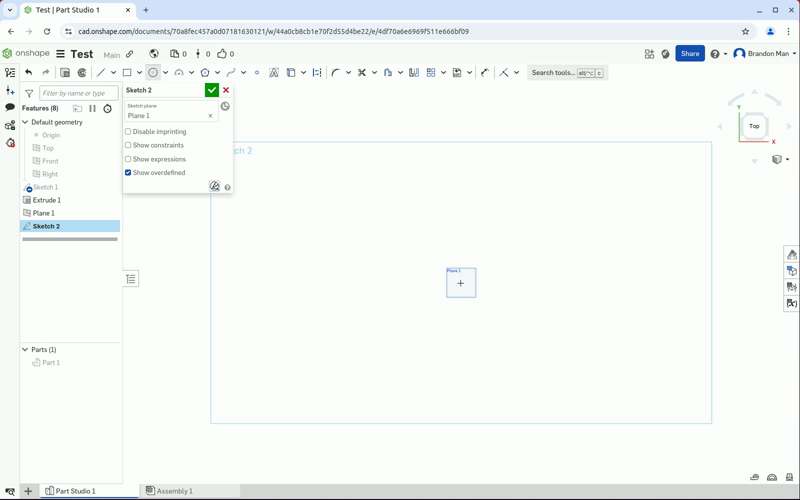
key_up(shift)
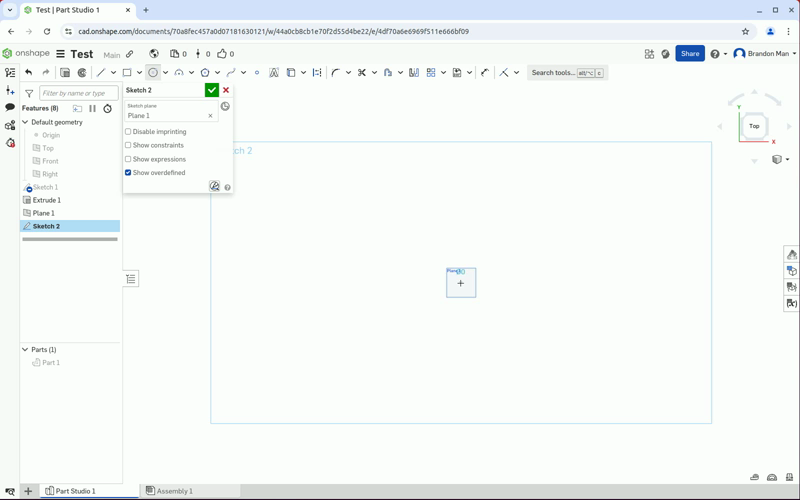
mouse_move(472, 282)
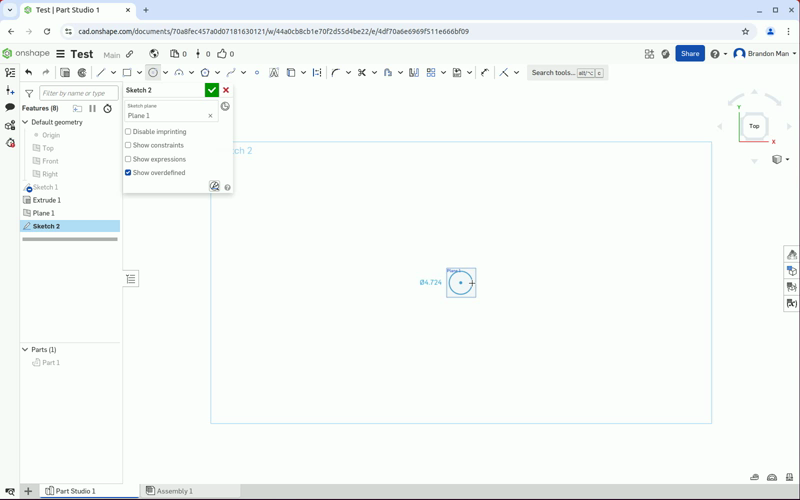
click(472, 282)
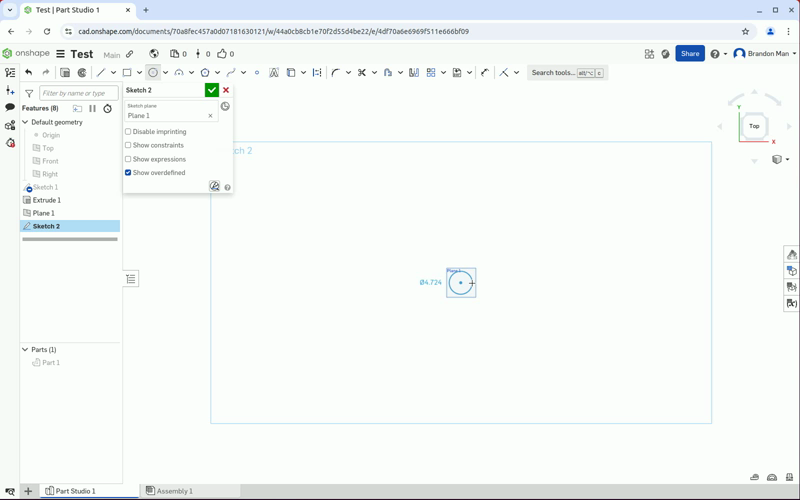
key(esc)
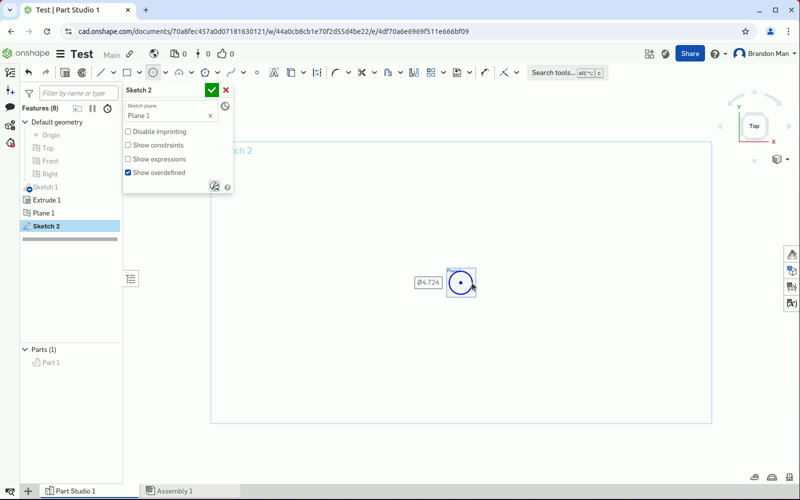
mouse_move(469, 277)
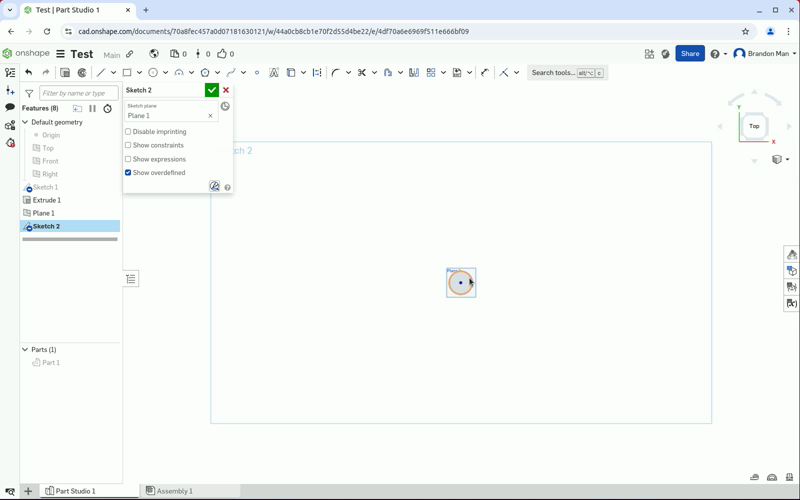
scroll(6)
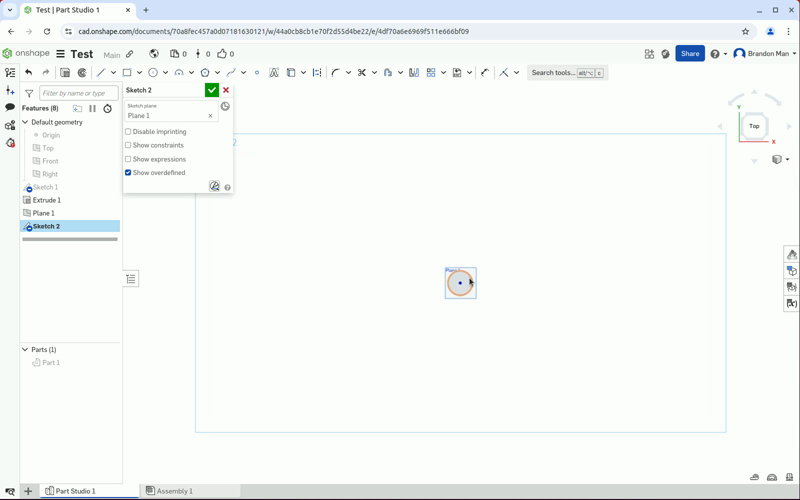
scroll(6)
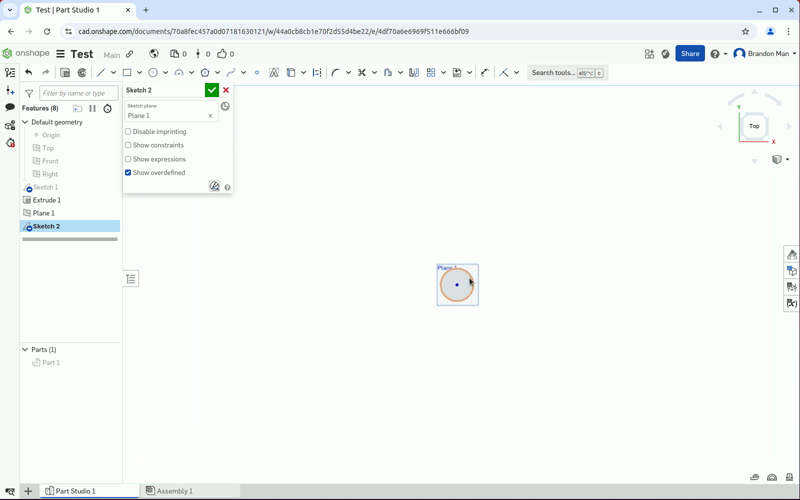
scroll(6)
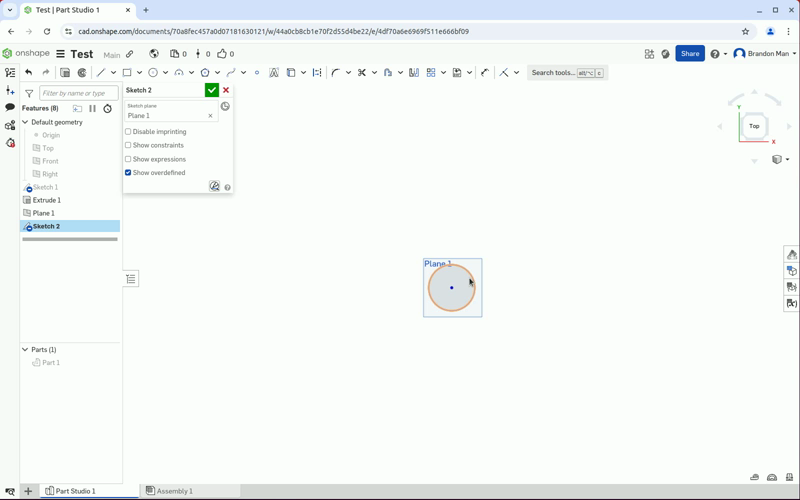
scroll(6)
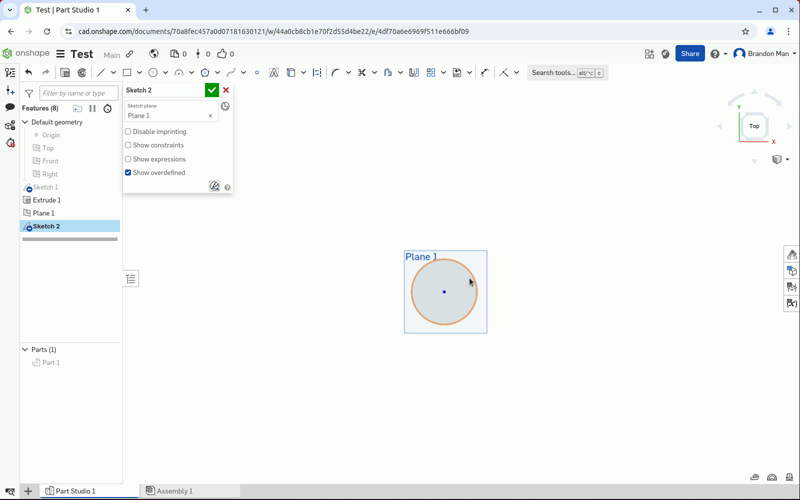
scroll(6)
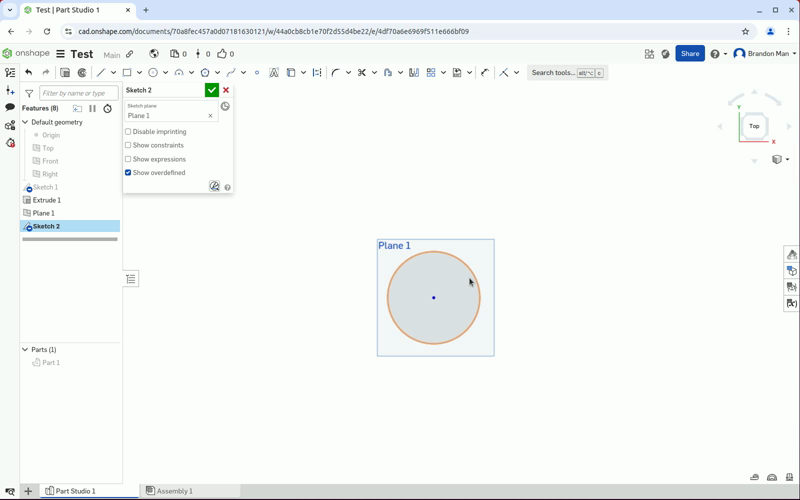
scroll(6)
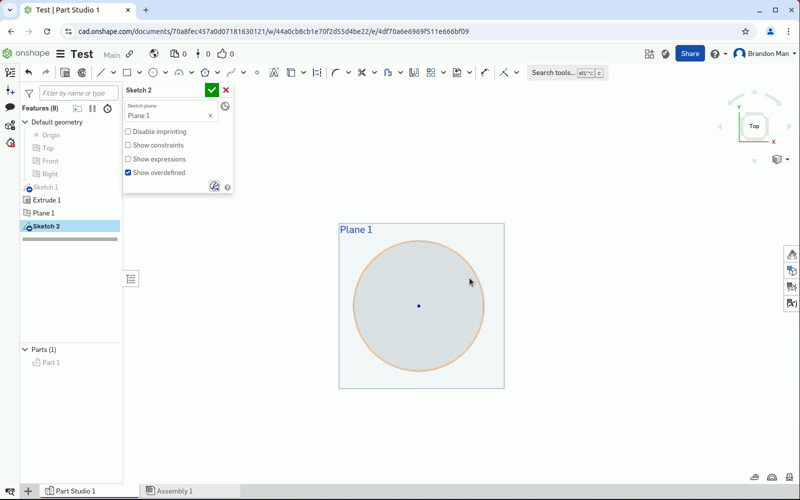
scroll(6)
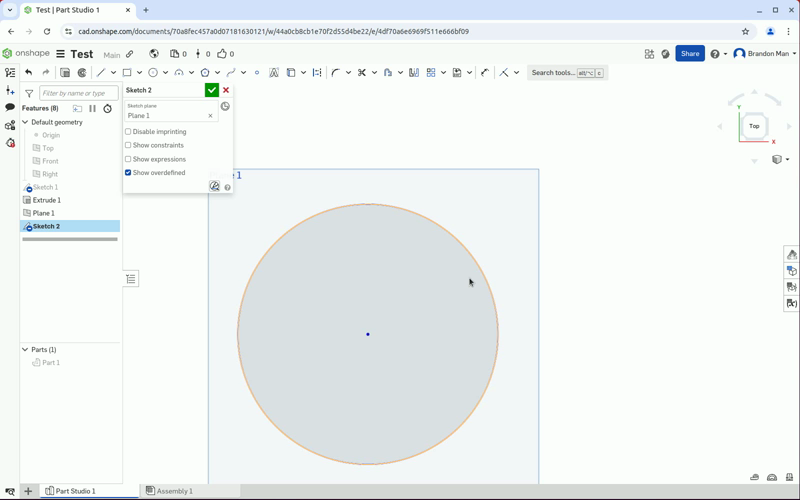
click(469, 277)
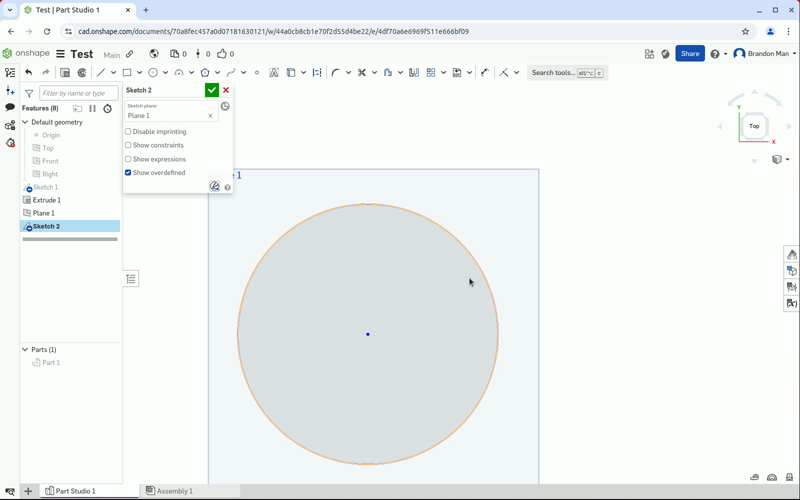
scroll(-6)
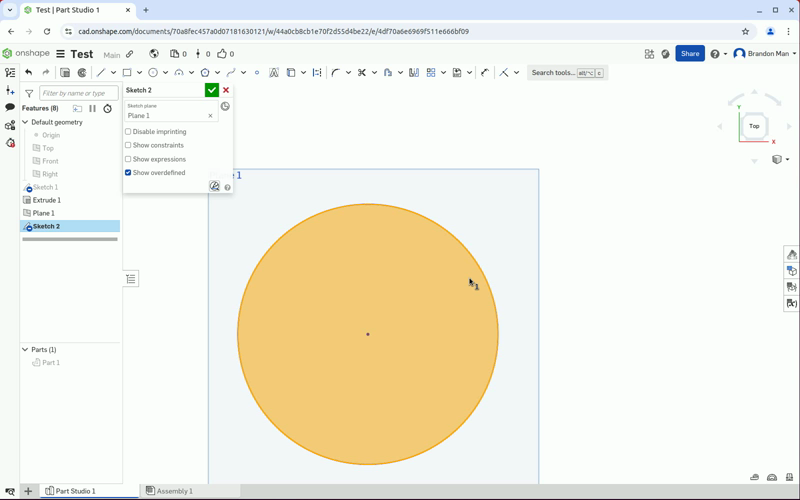
scroll(-6)
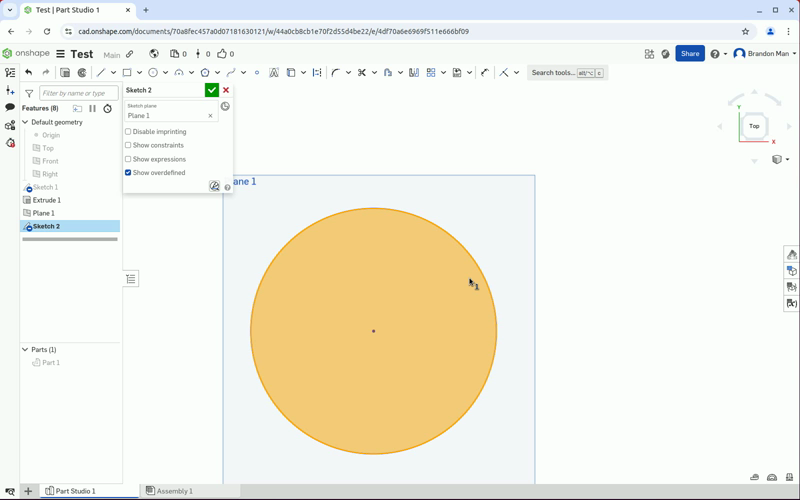
scroll(-6)
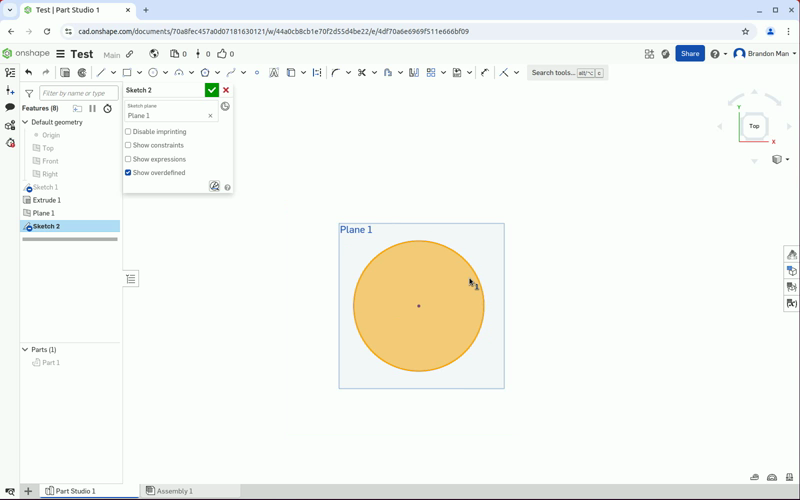
scroll(-6)
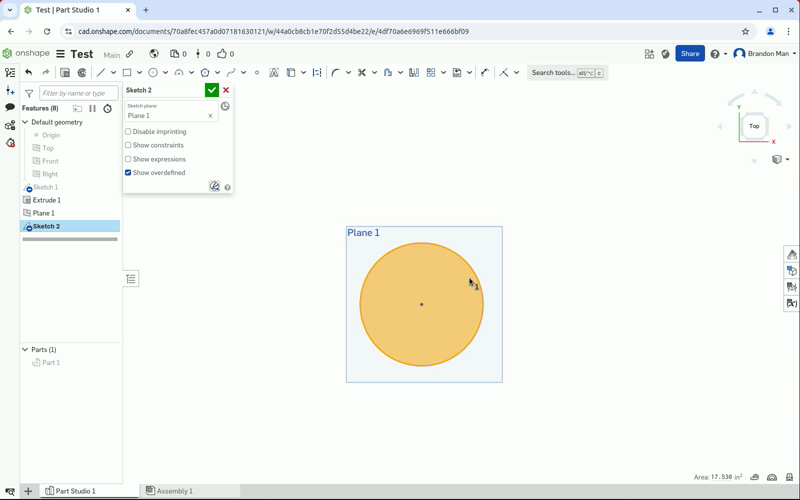
scroll(-6)
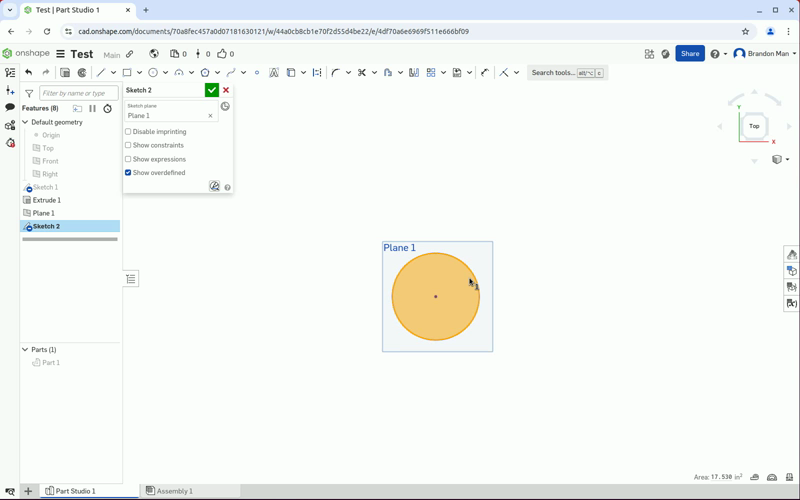
scroll(-6)
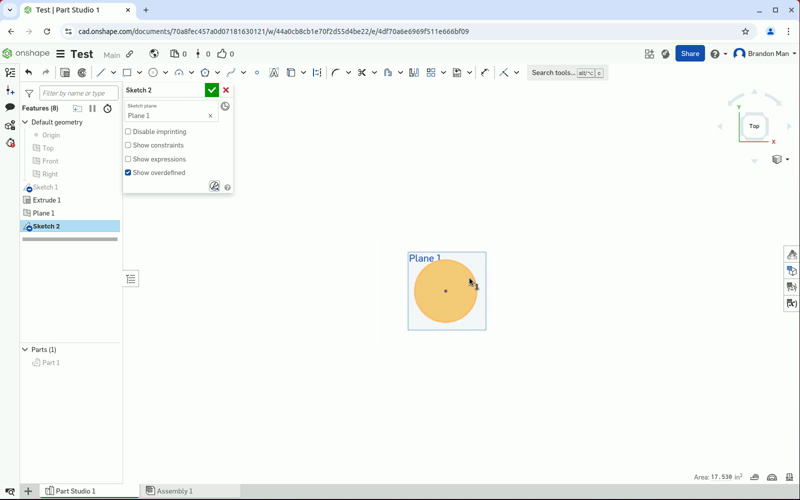
scroll(-6)
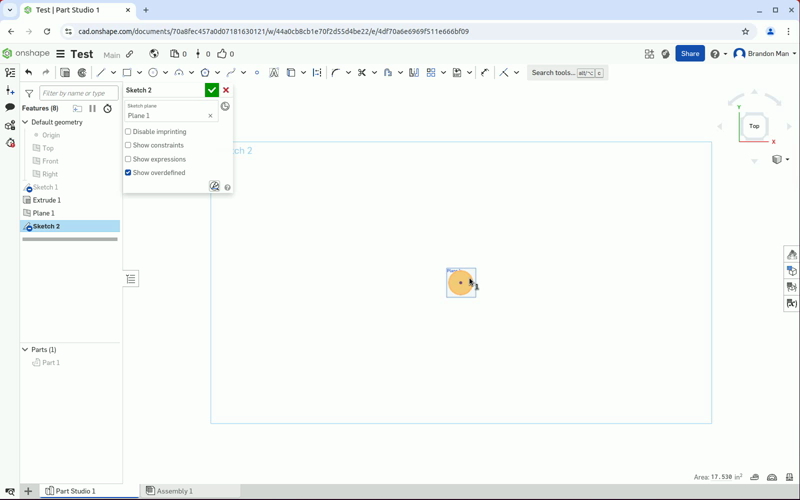
mouse_move(73, 352)
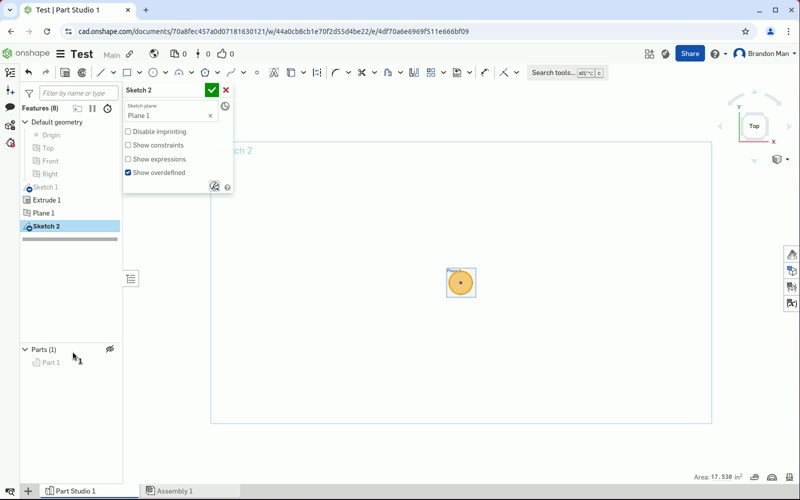
key(shift+y)
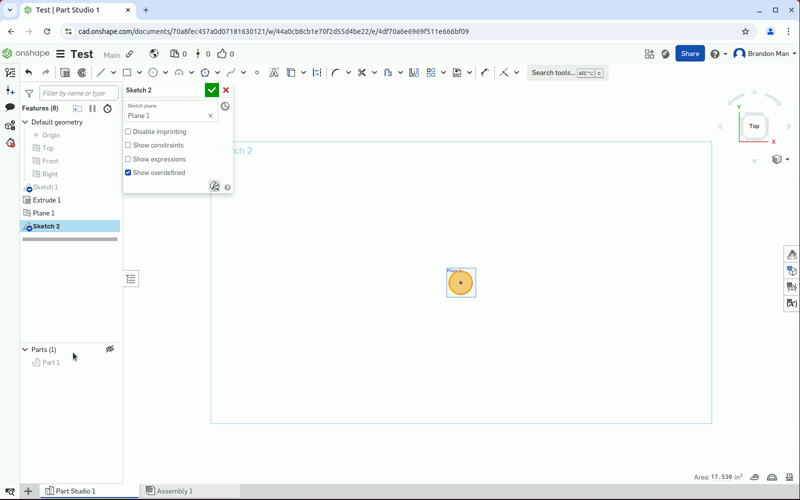
key(shift+e)
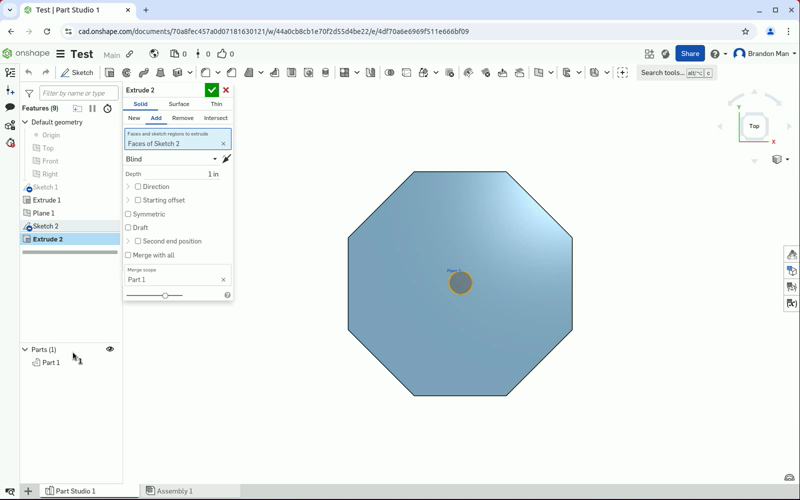
mouse_move(143, 106)
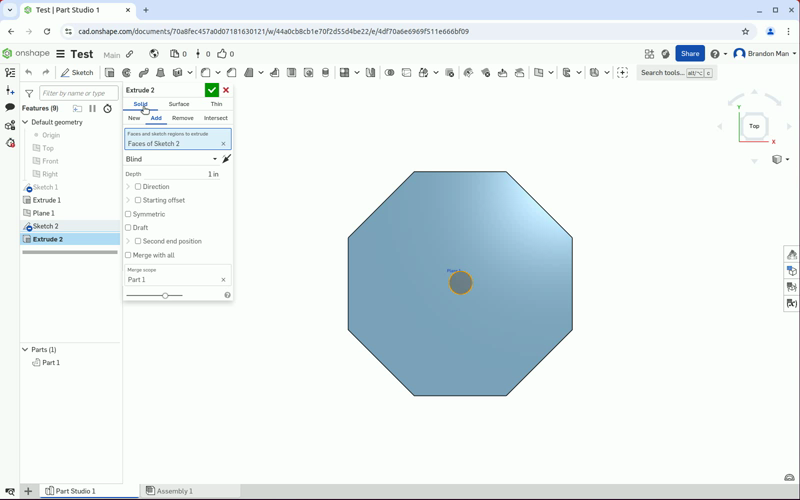
click(143, 106)
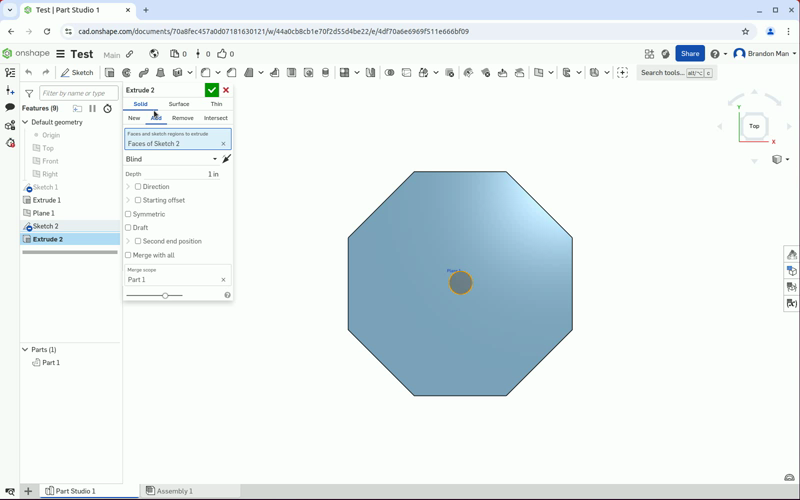
mouse_move(186, 120)
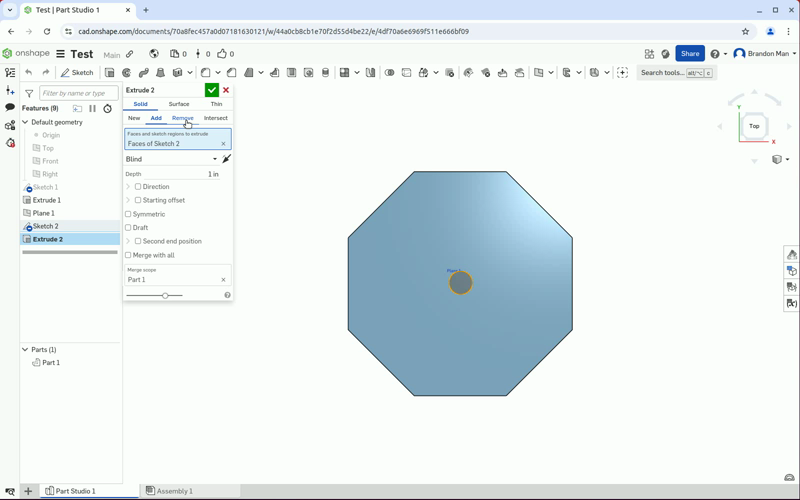
click(186, 120)
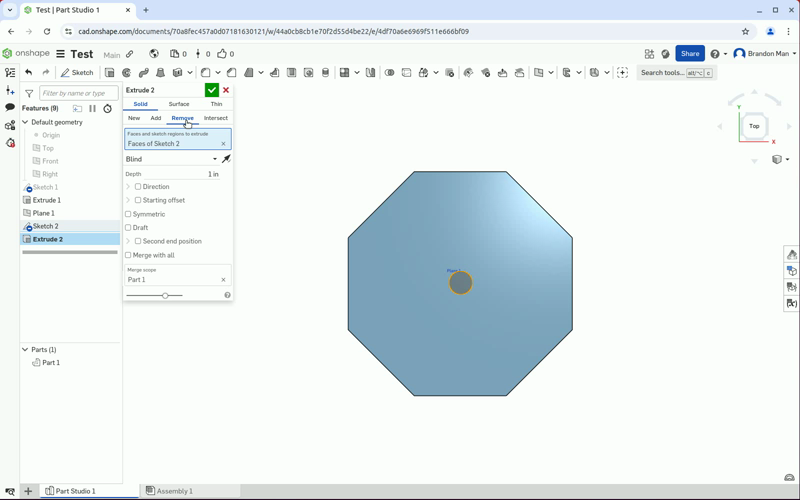
key(tab, 4)
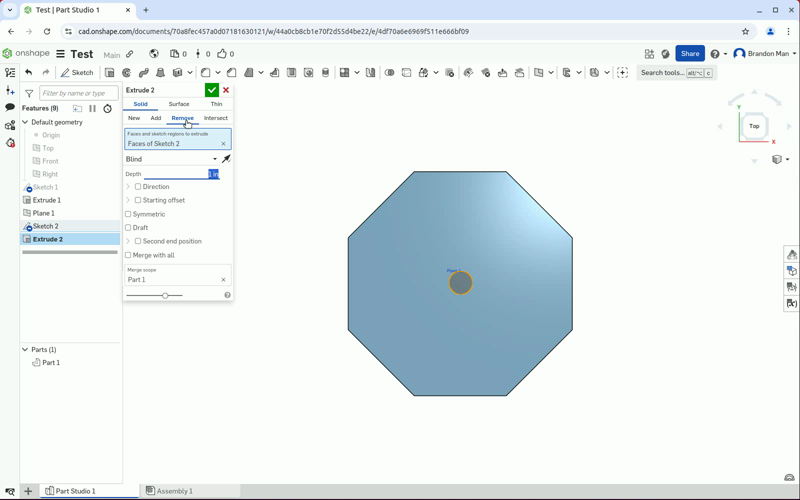
text(18.535)
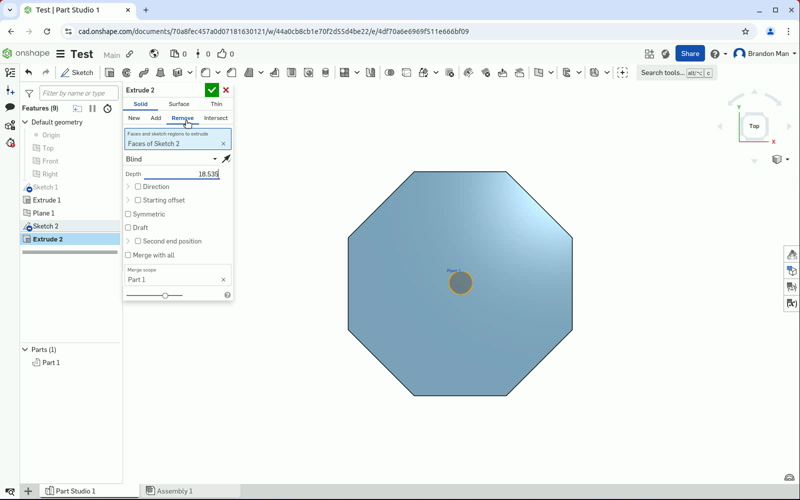
key(tab, 6)
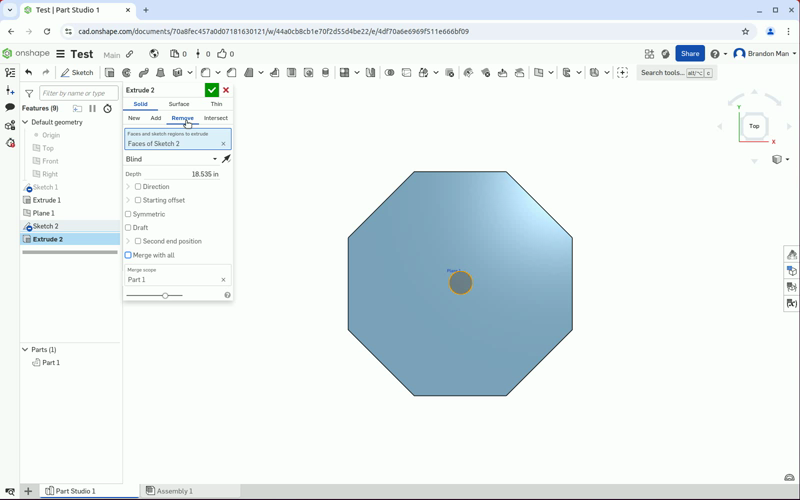
key(space)
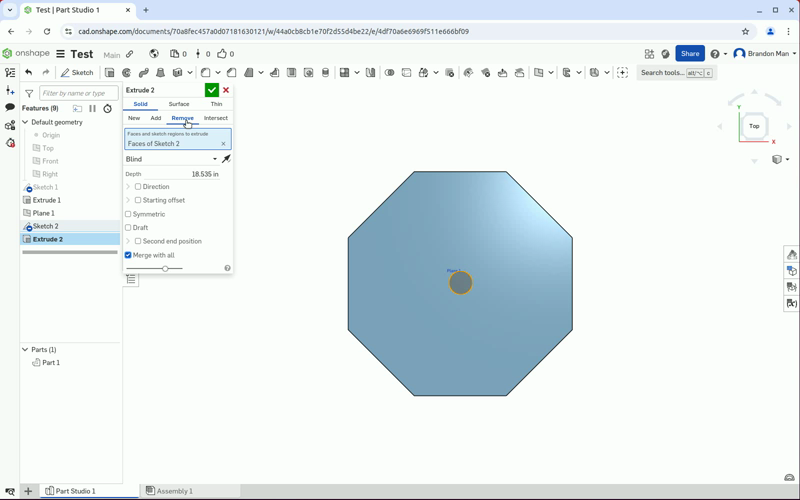
key(enter)
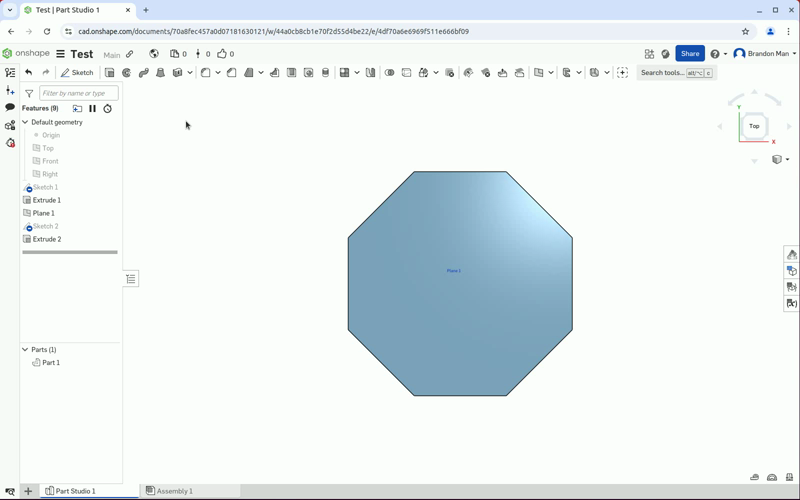
key(shift+h)
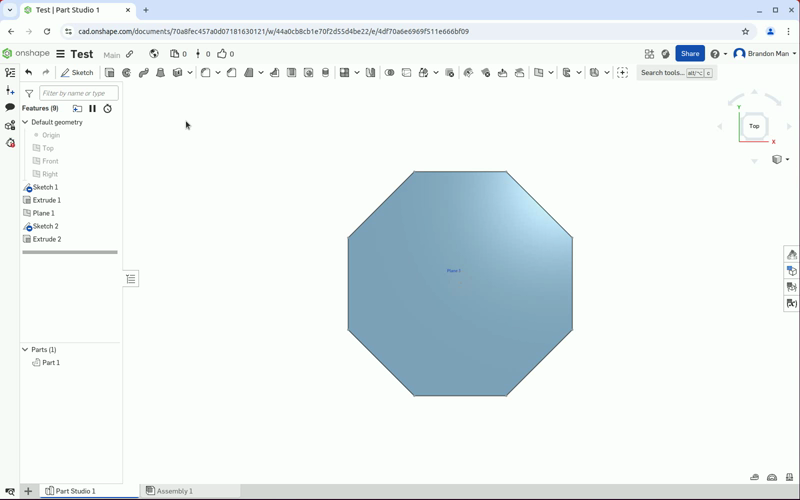
key(shift+h)
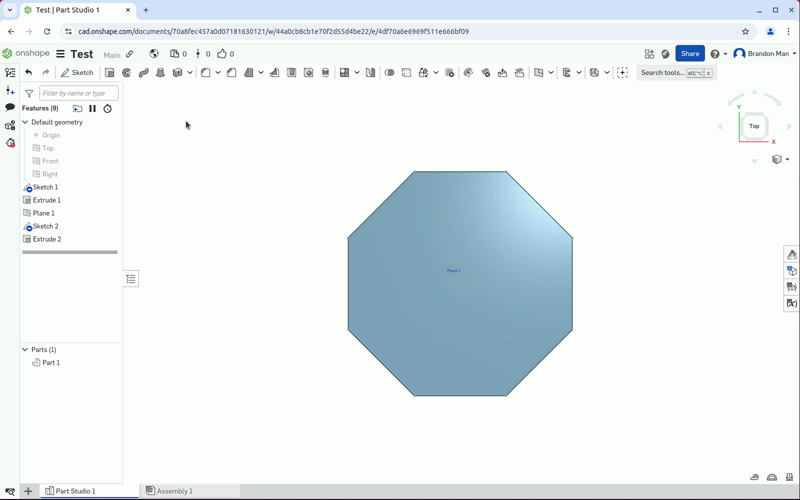
key(shift+7)
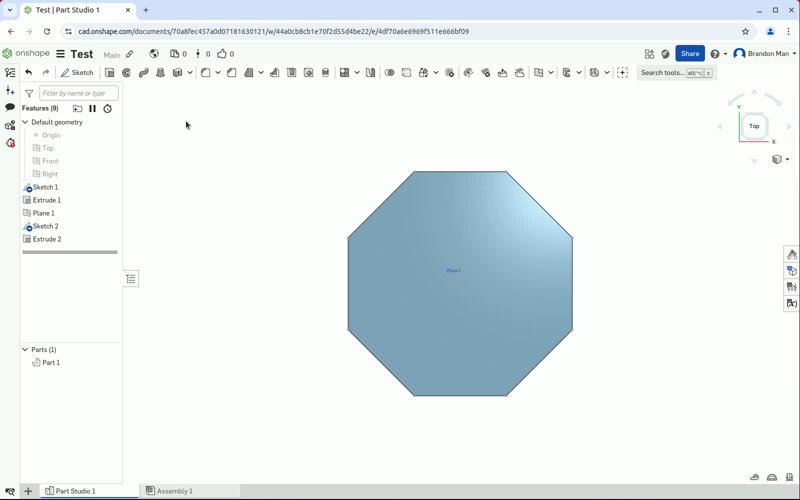
key(up, 3)
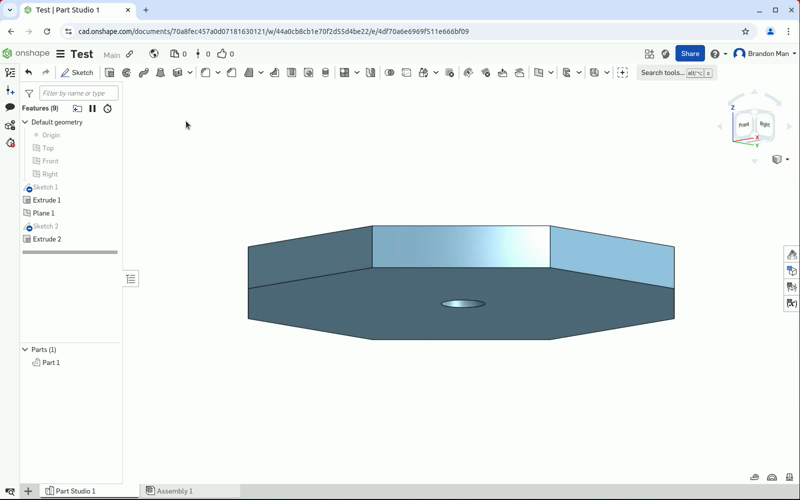
key(left, 3)
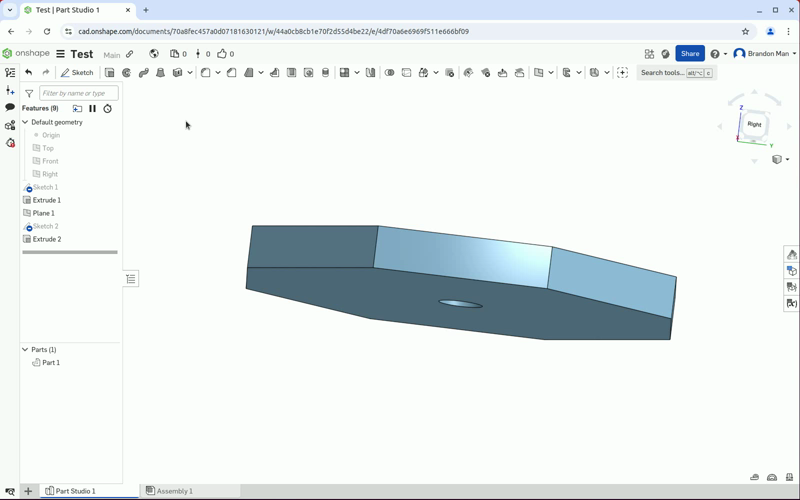
key(right, 3)
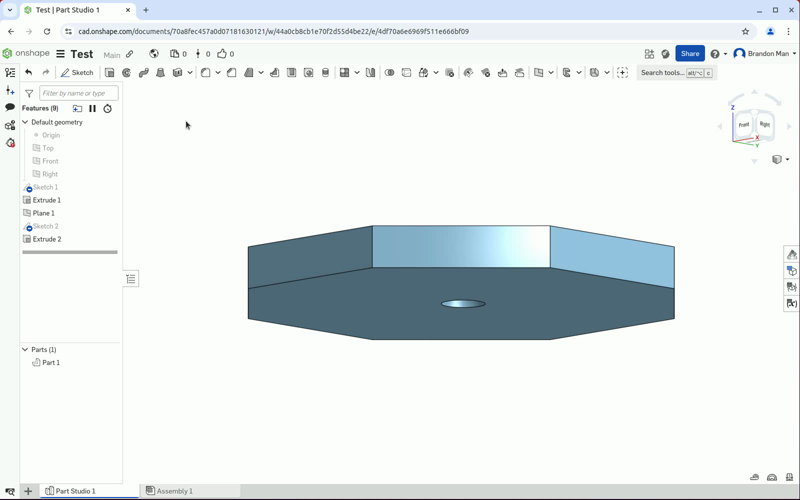
key(down, 3)
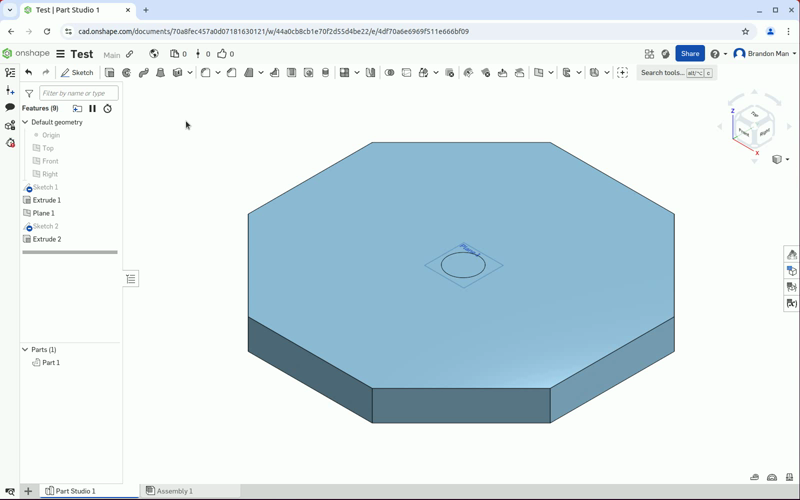
mouse_move(73, 189)
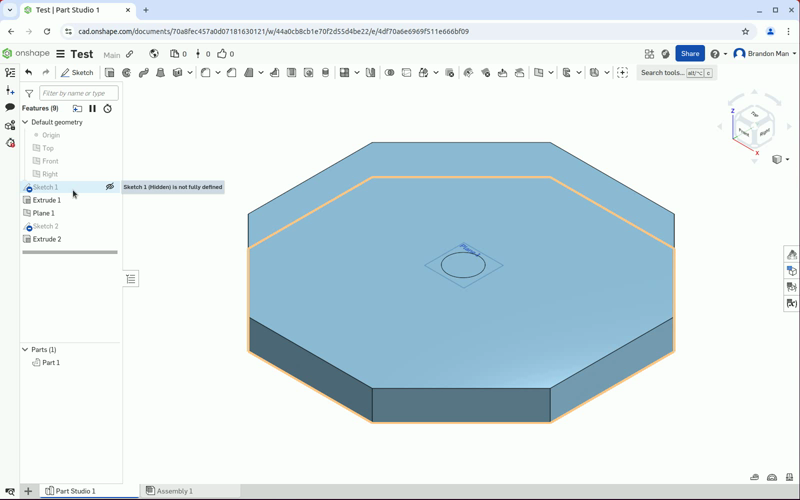
click(73, 189)